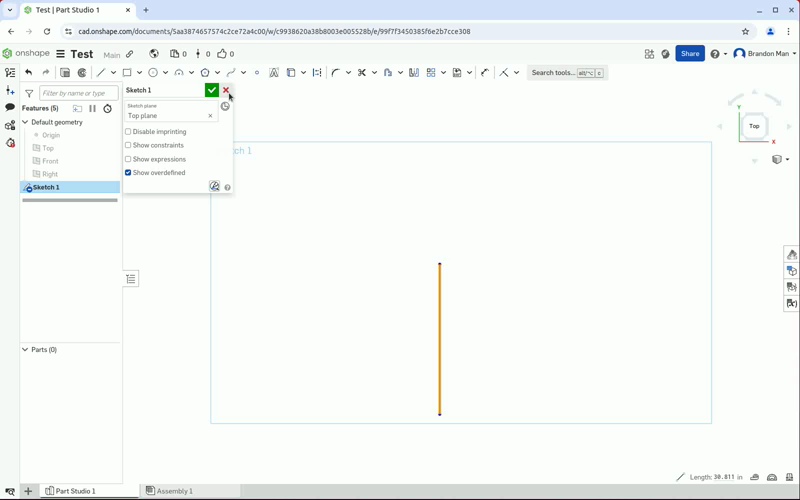
key(shift+h)
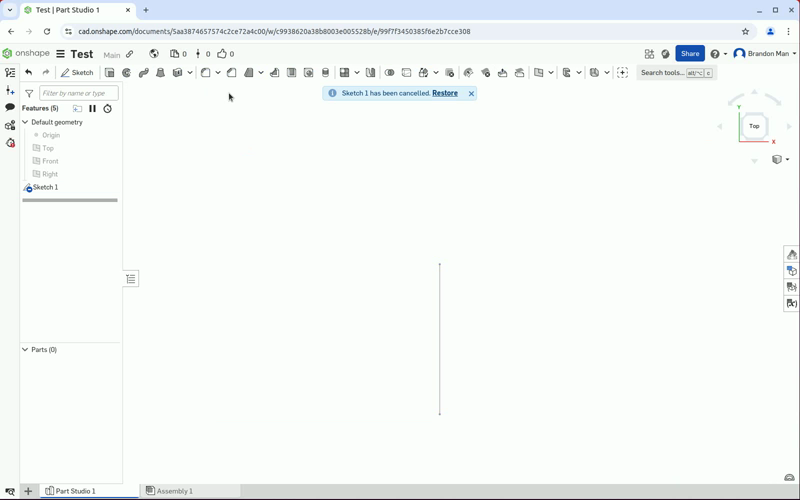
key(shift+s)
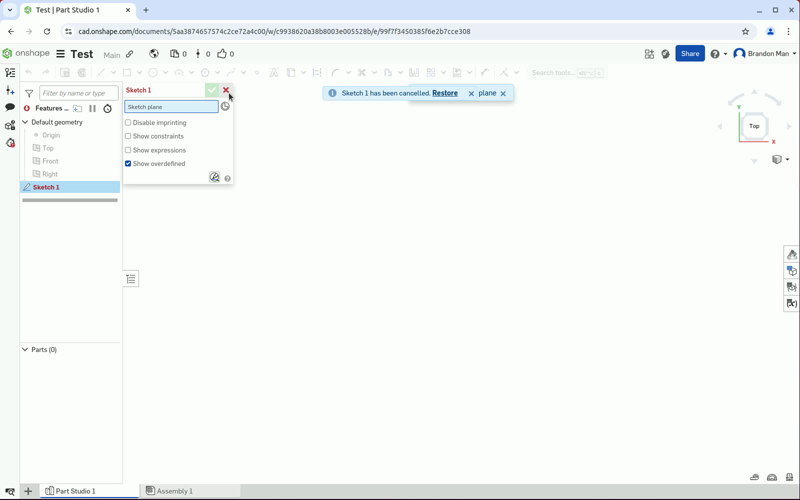
mouse_move(73, 150)
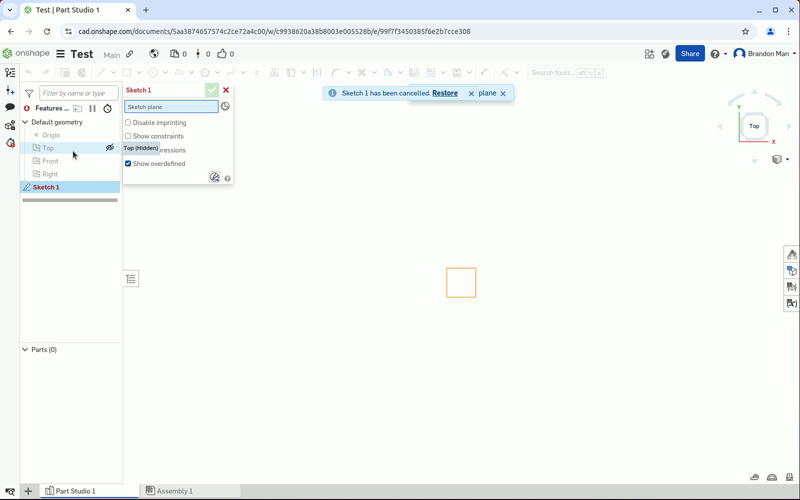
click(73, 150)
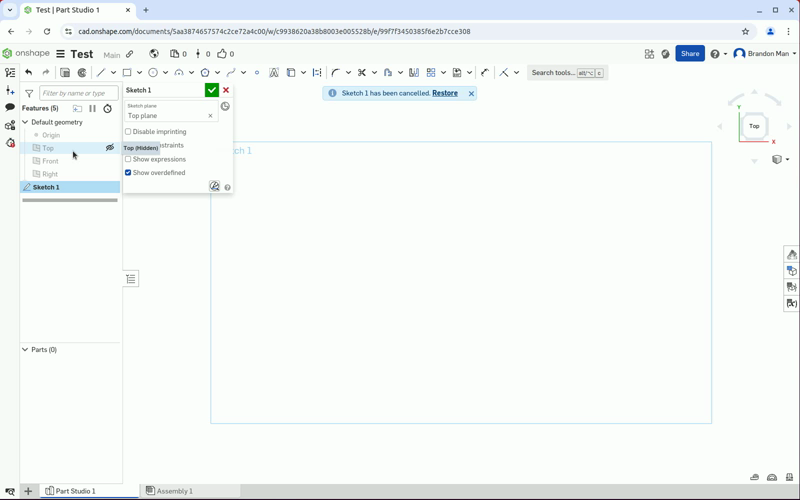
mouse_move(73, 352)
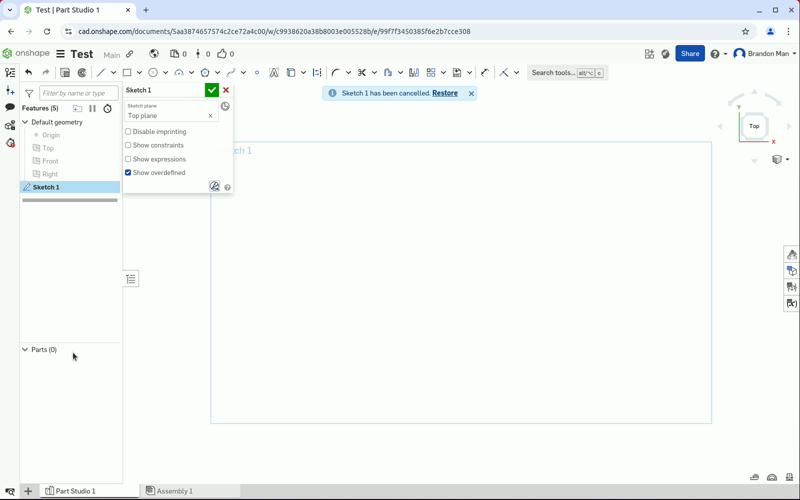
key(y)
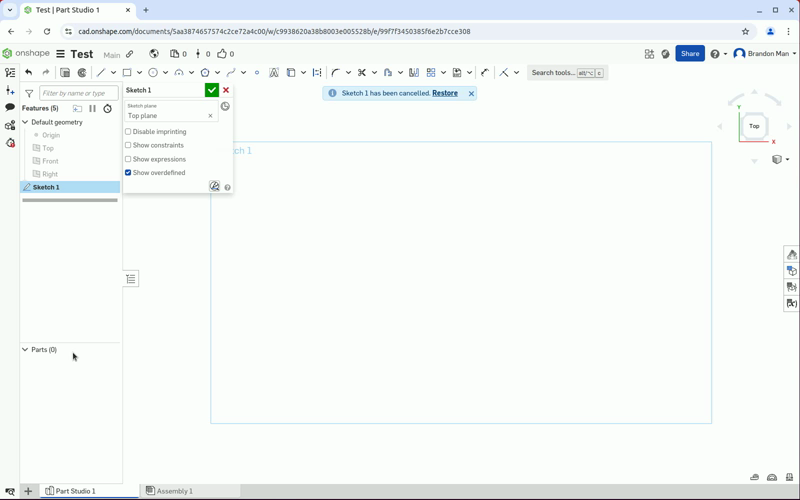
key(l)
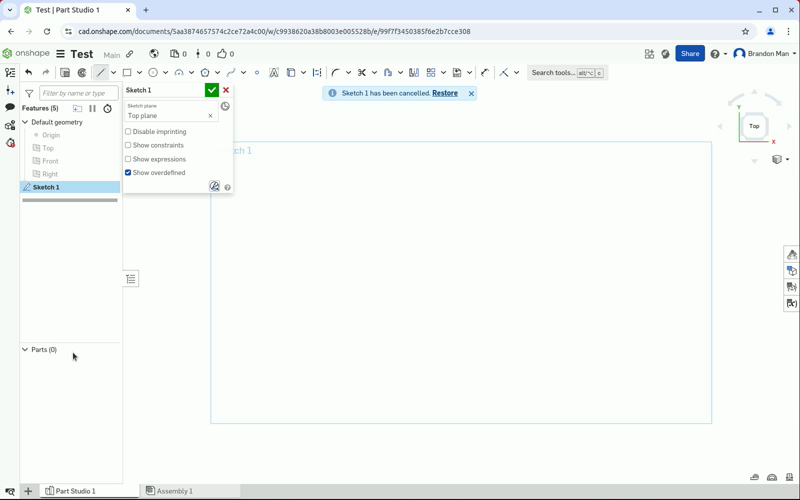
key_down(shift)
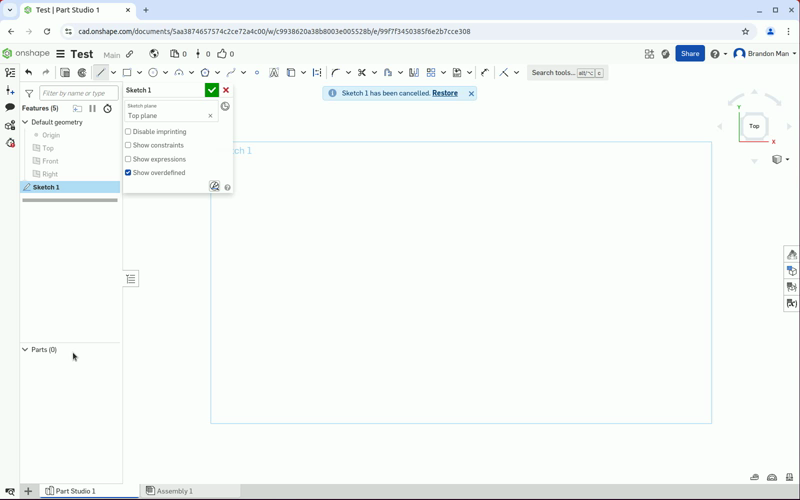
mouse_move(460, 282)
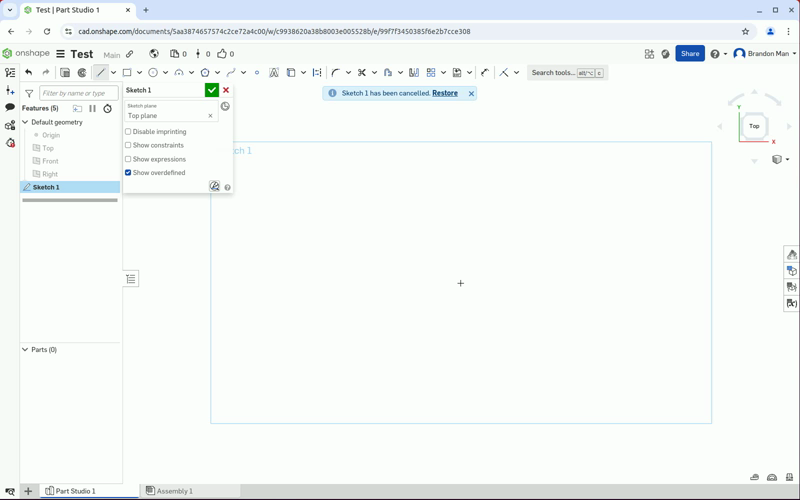
click(460, 282)
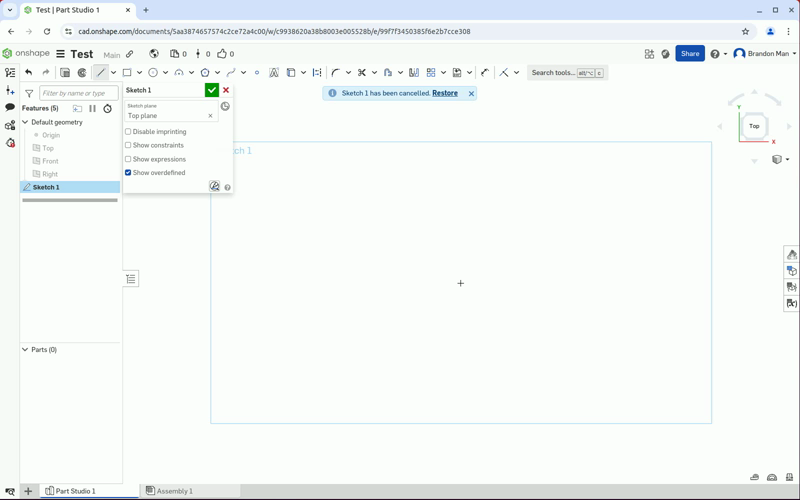
key_up(shift)
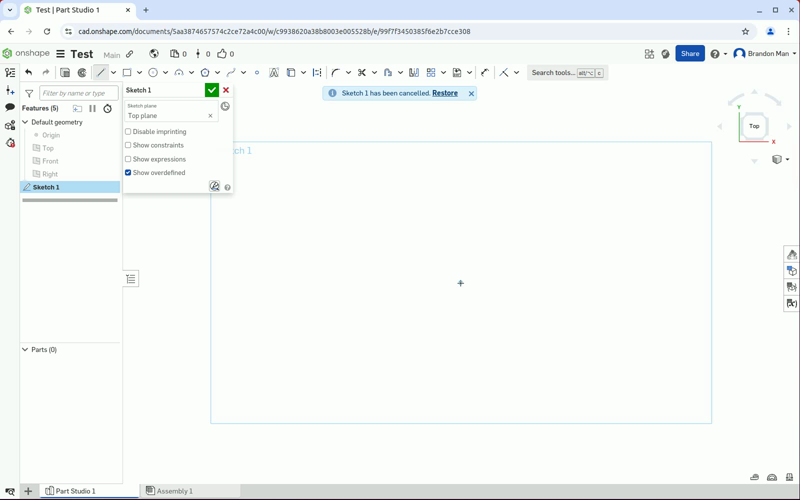
key_down(shift)
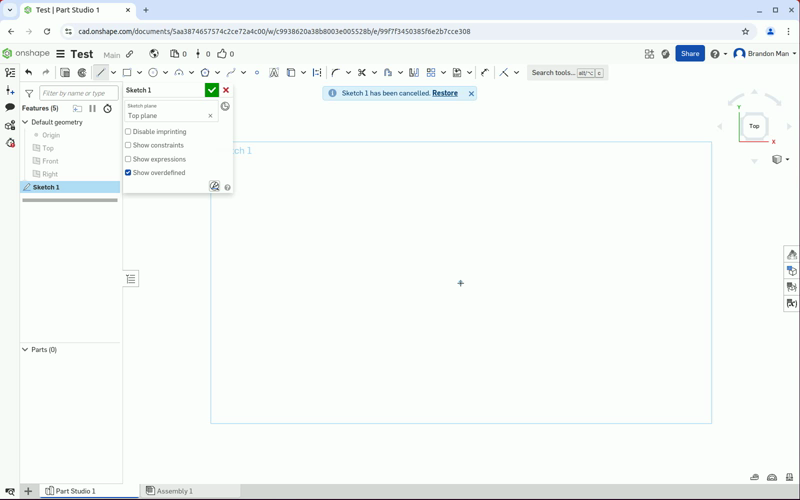
mouse_move(490, 282)
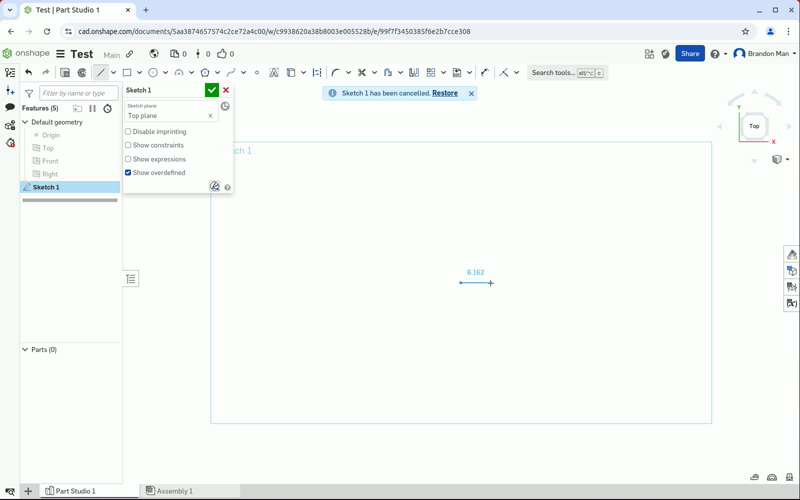
mouse_move(497, 282)
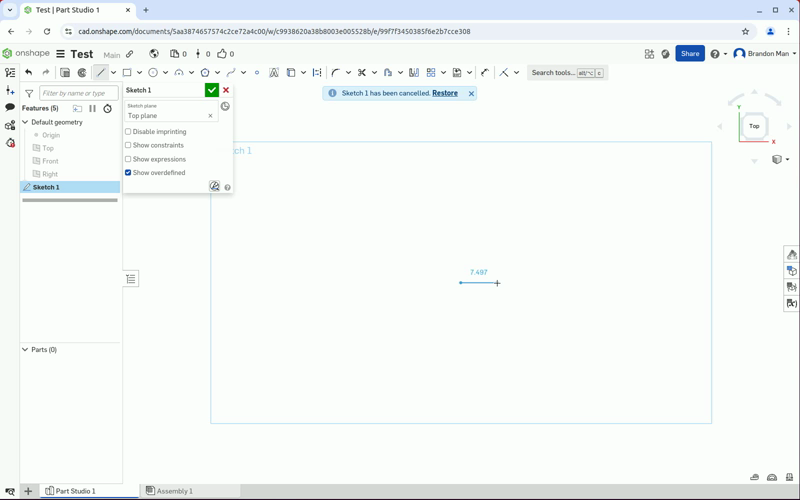
click(497, 282)
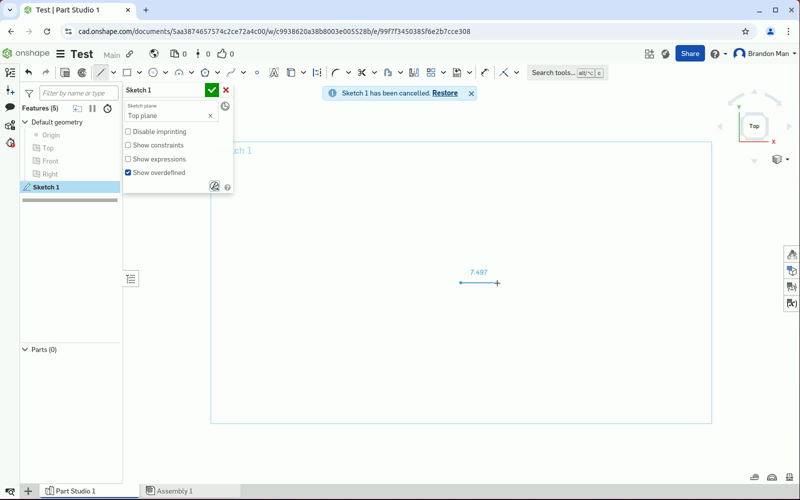
key_up(shift)
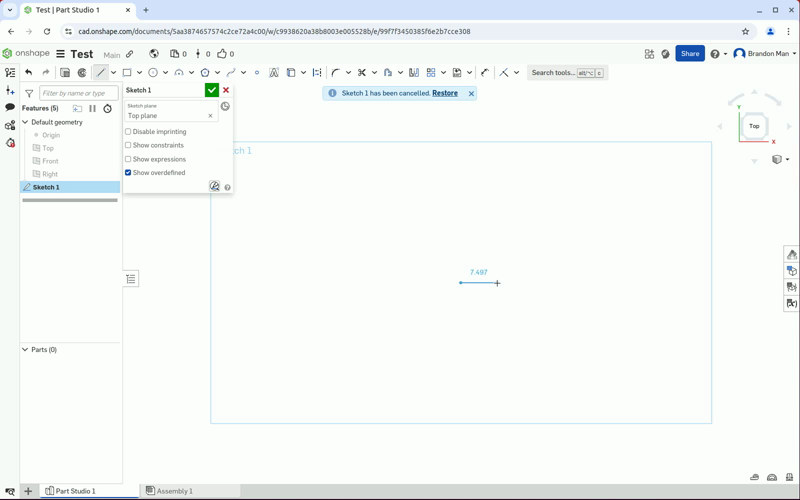
key_down(shift)
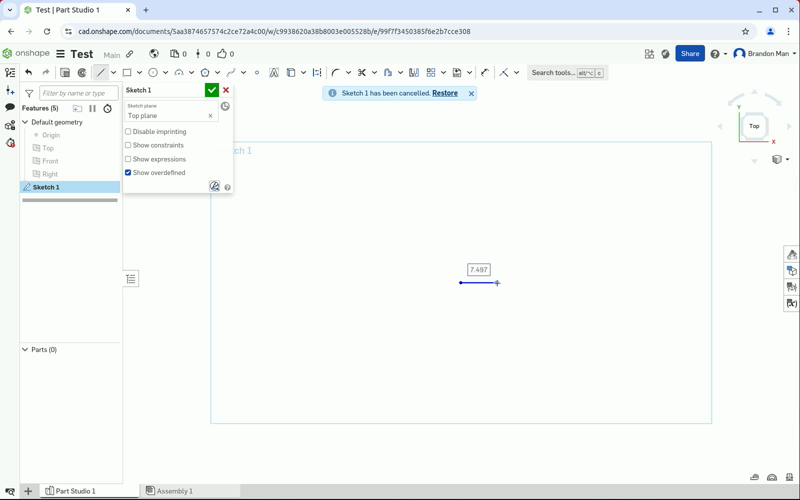
mouse_move(497, 170)
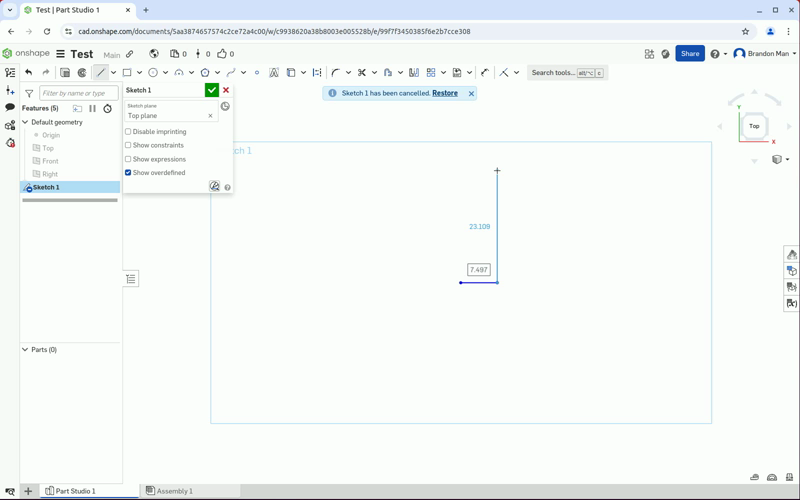
click(497, 170)
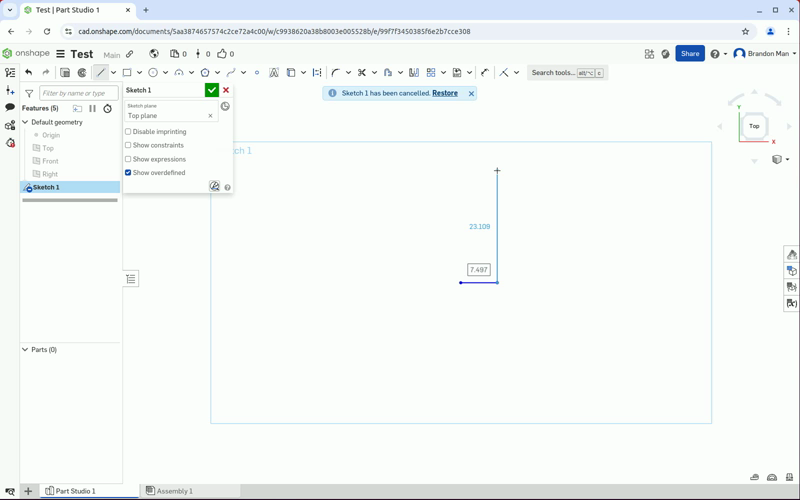
key_up(shift)
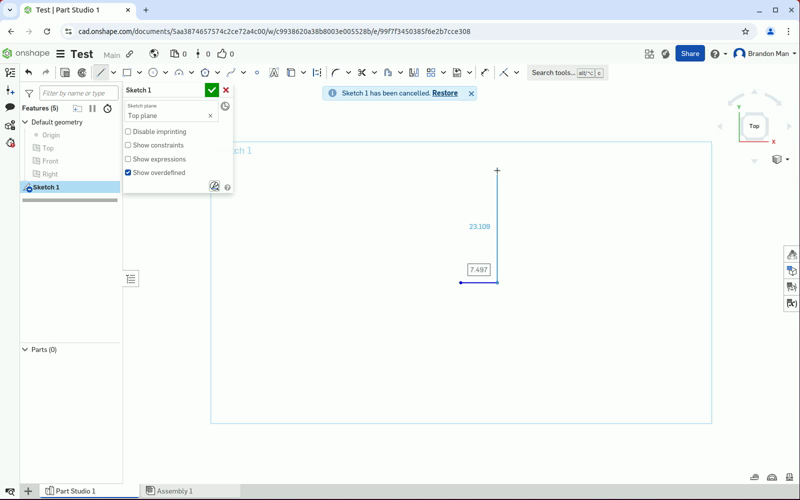
key_down(shift)
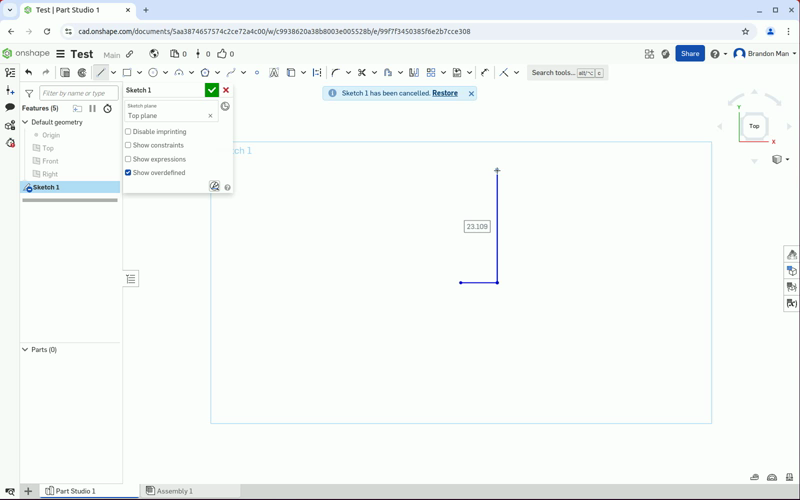
mouse_move(527, 170)
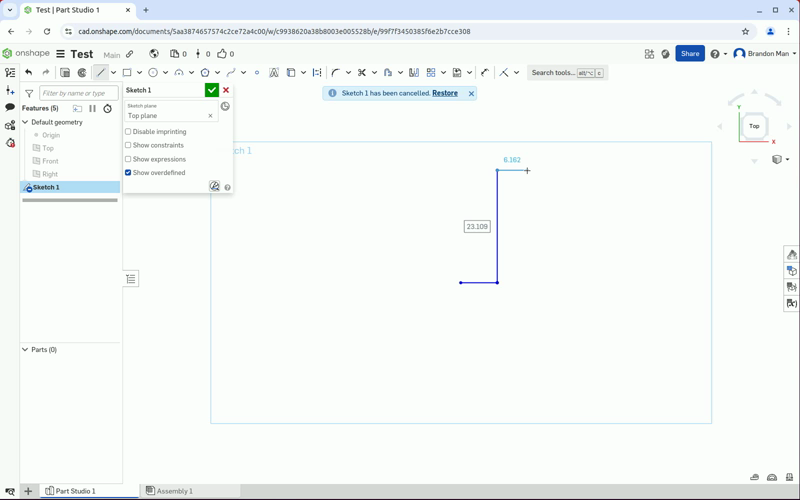
mouse_move(460, 170)
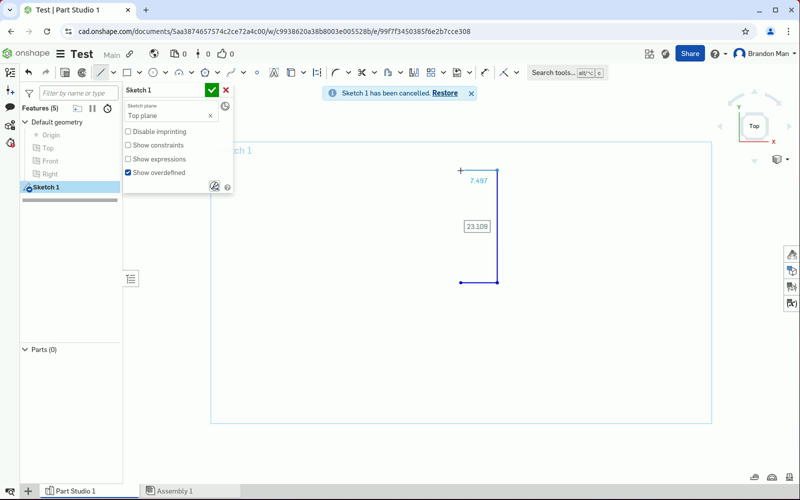
click(460, 170)
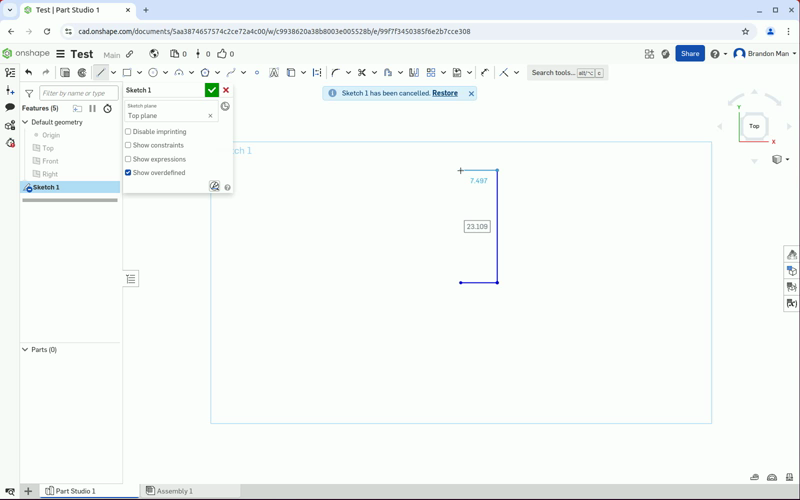
key_up(shift)
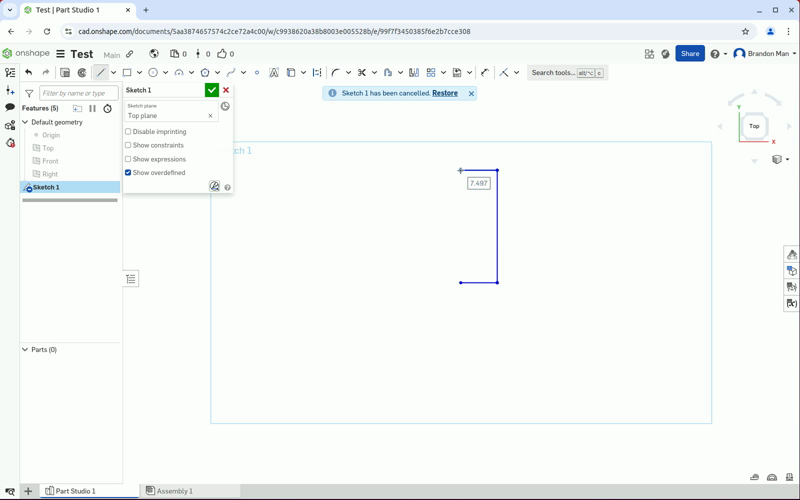
key_down(shift)
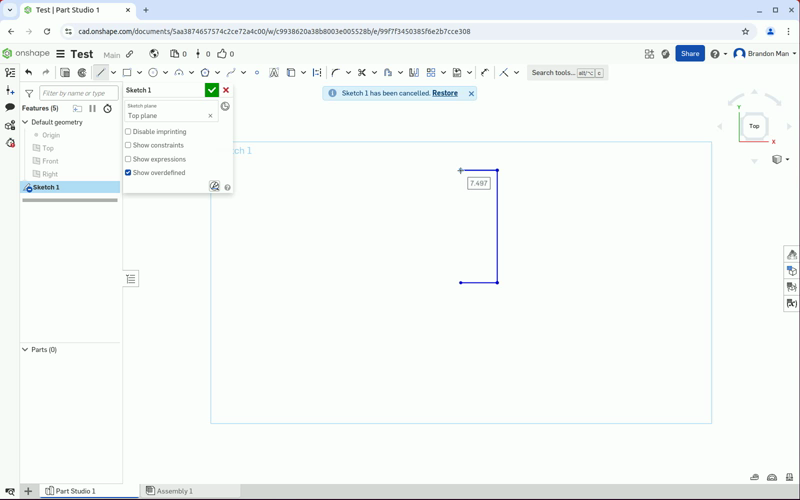
mouse_move(460, 282)
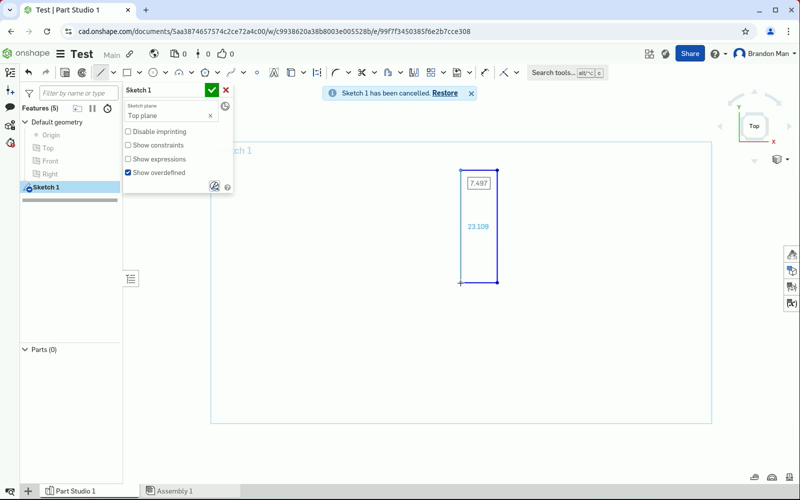
key_up(shift)
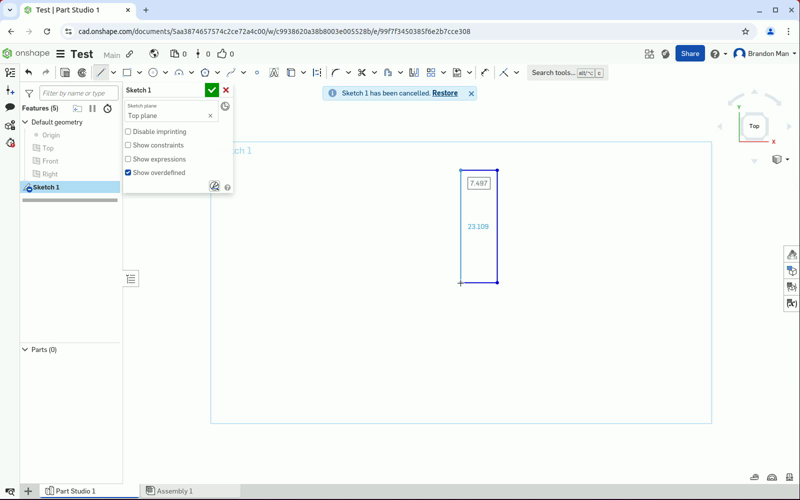
click(460, 282)
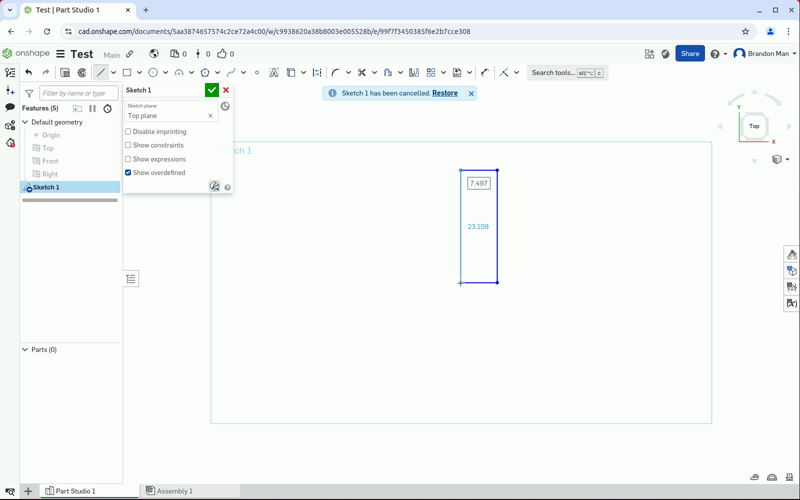
key(esc)
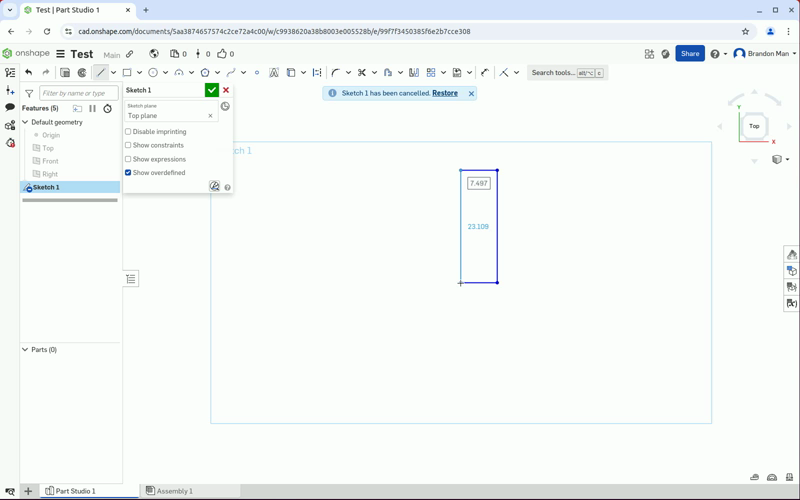
mouse_move(469, 259)
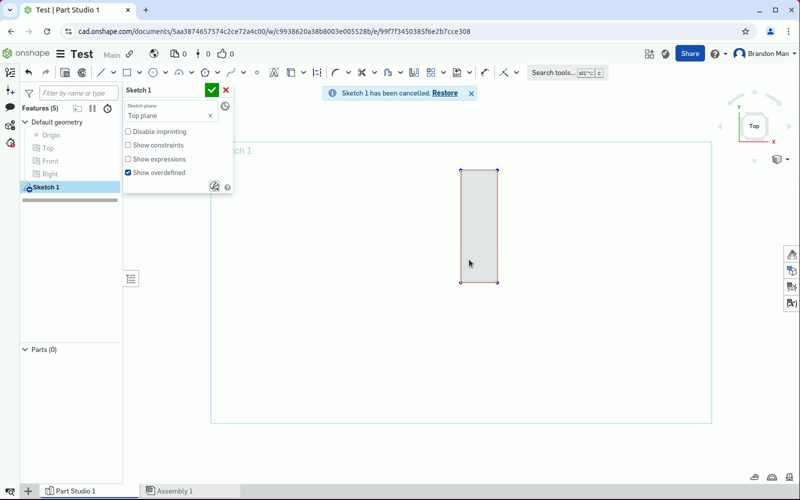
click(469, 259)
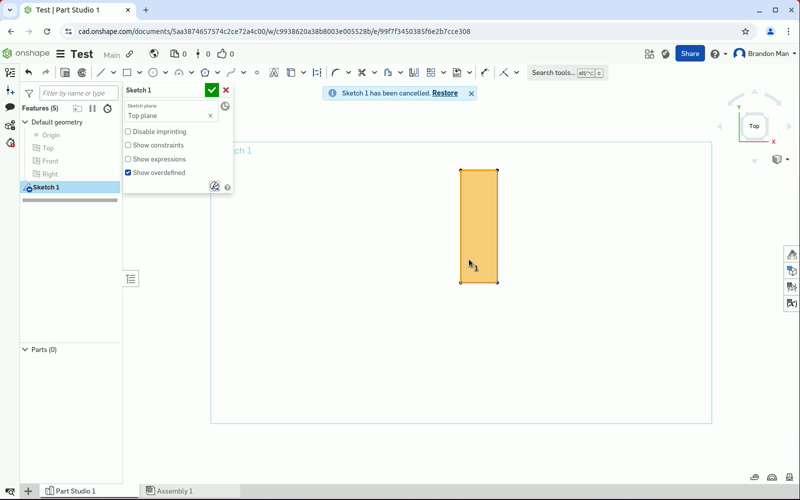
mouse_move(73, 352)
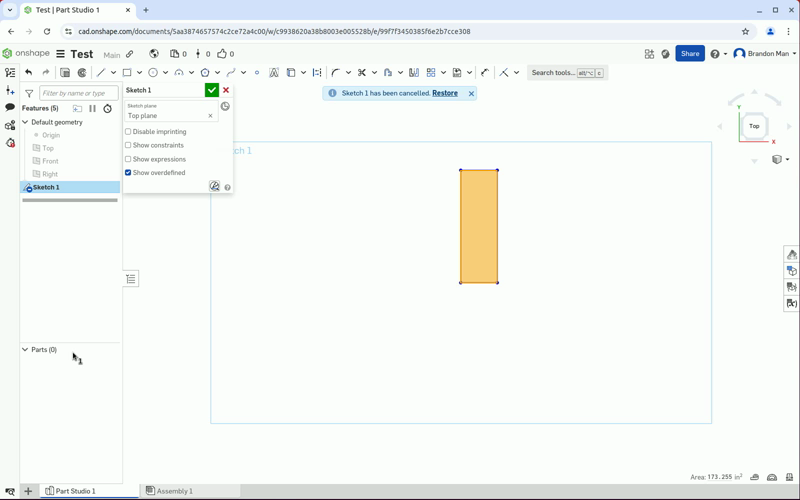
key(shift+y)
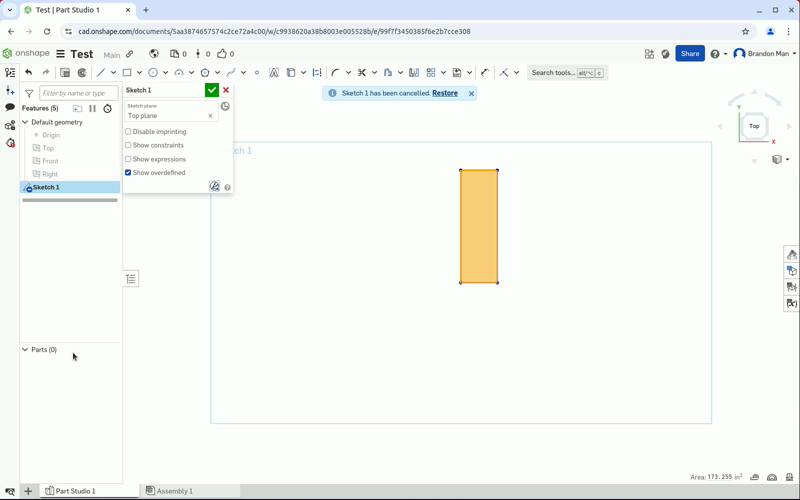
key(shift+e)
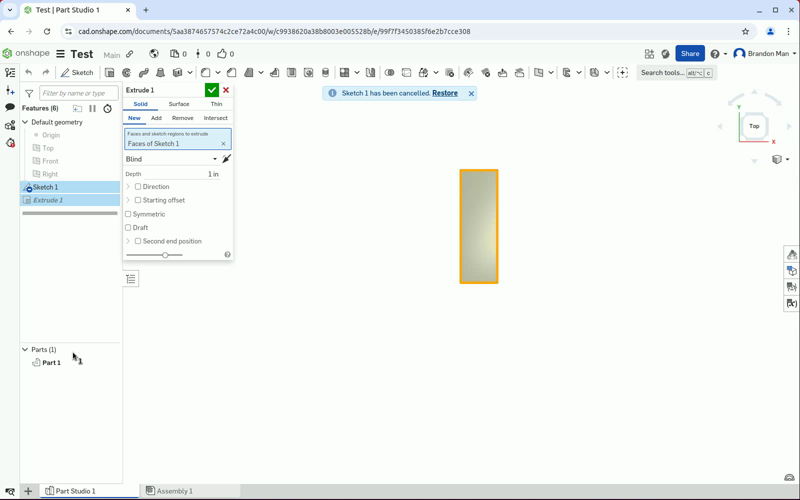
mouse_move(143, 106)
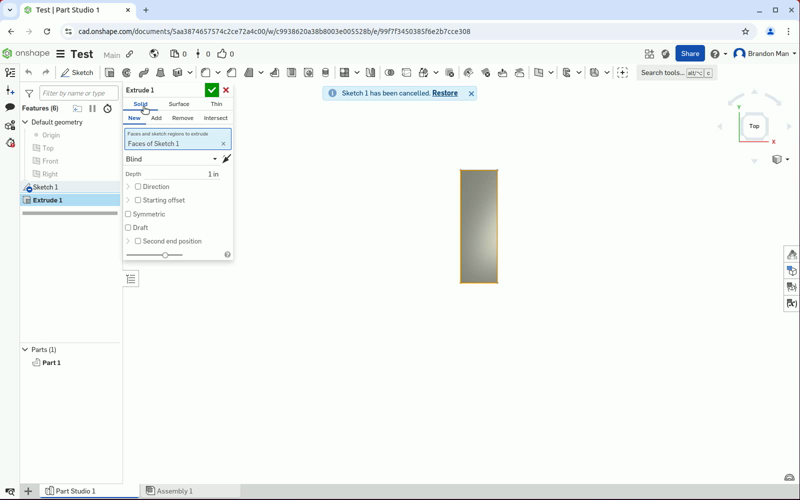
click(143, 106)
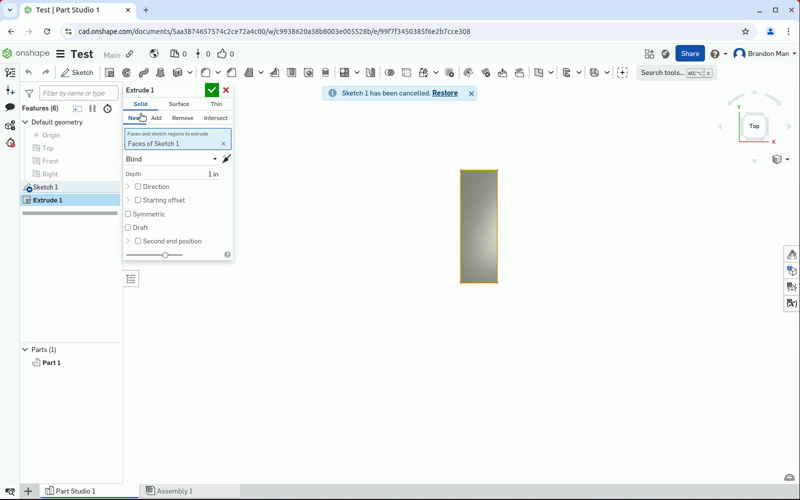
mouse_move(137, 120)
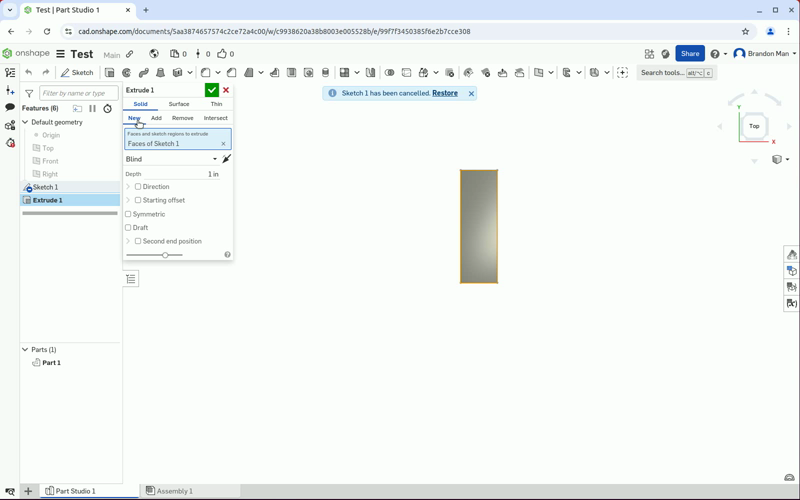
click(137, 120)
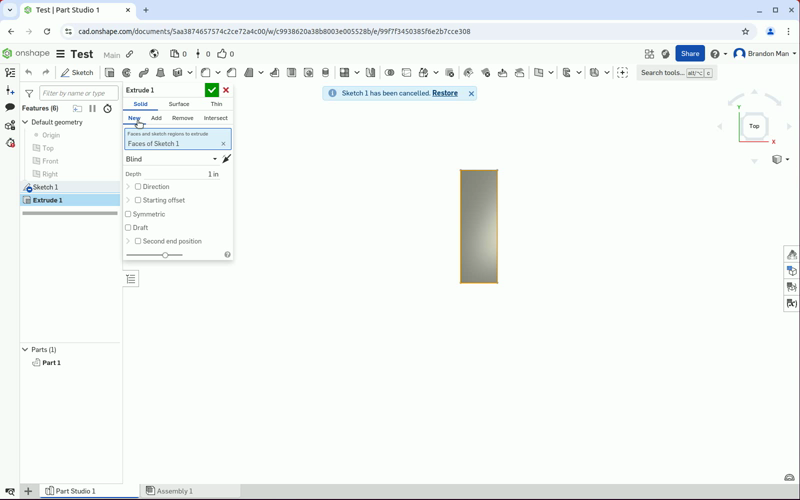
key(tab, 4)
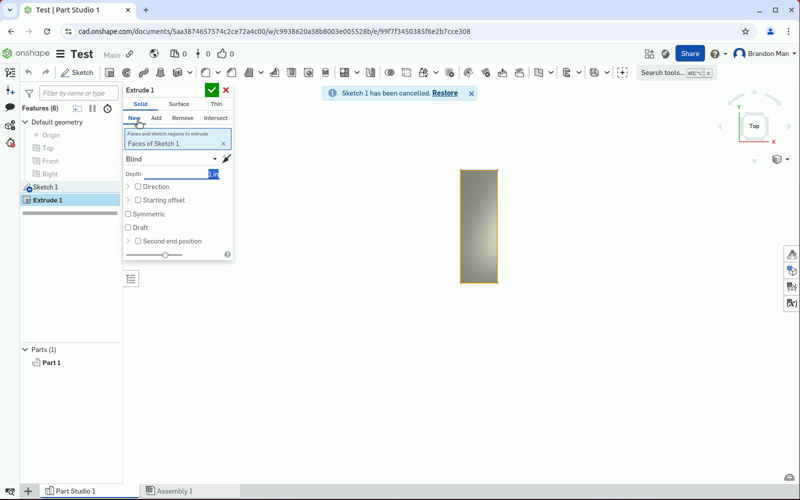
text(7.462)
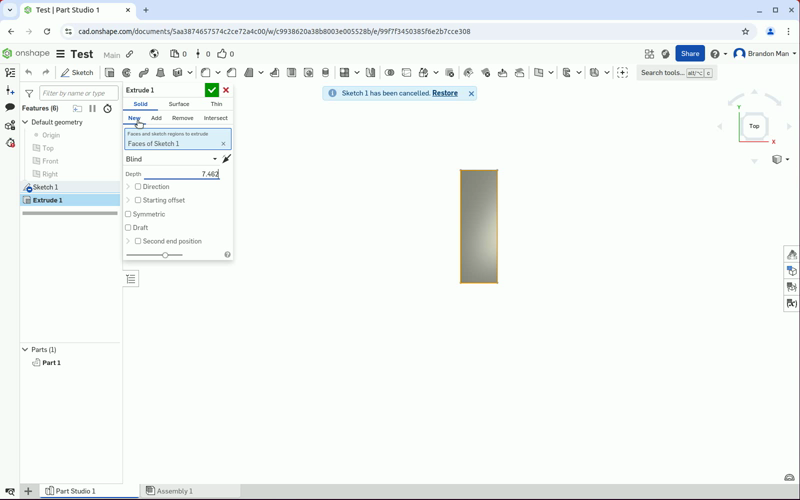
key(enter)
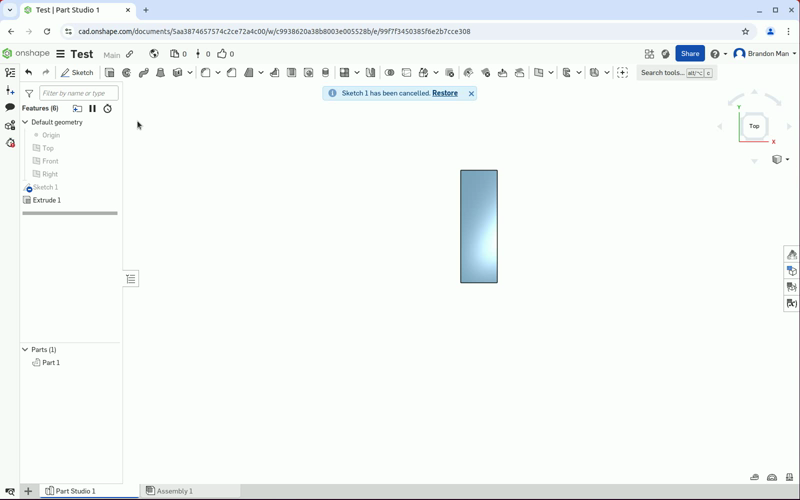
key(shift+h)
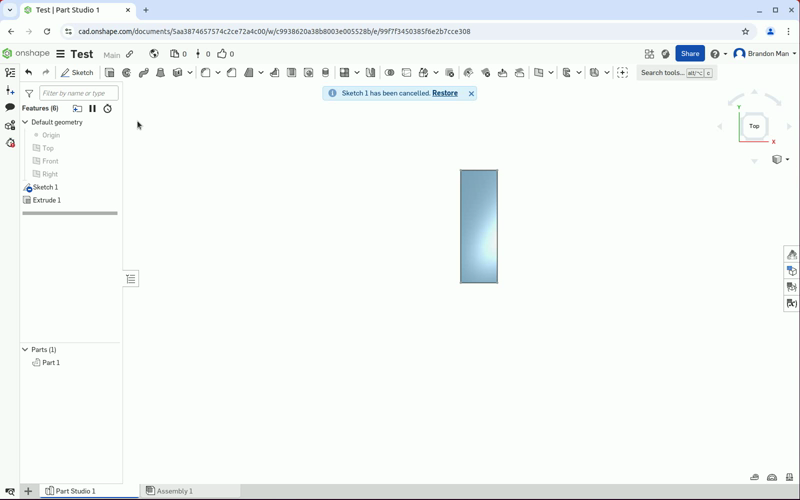
key(shift+h)
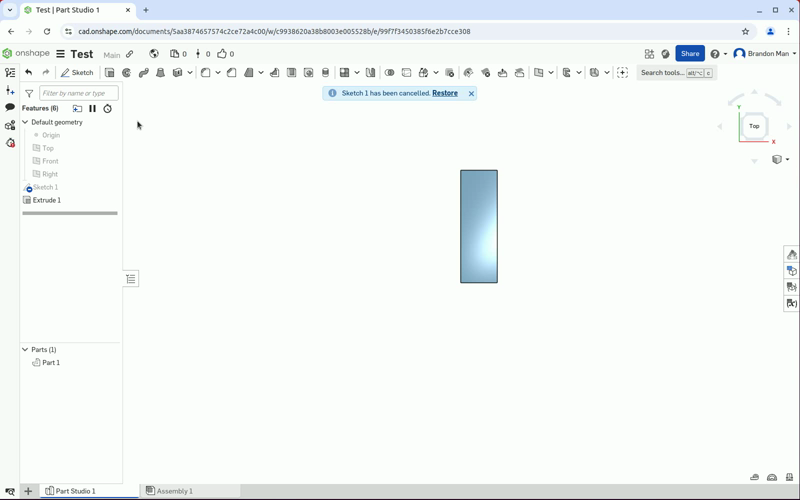
mouse_move(73, 189)
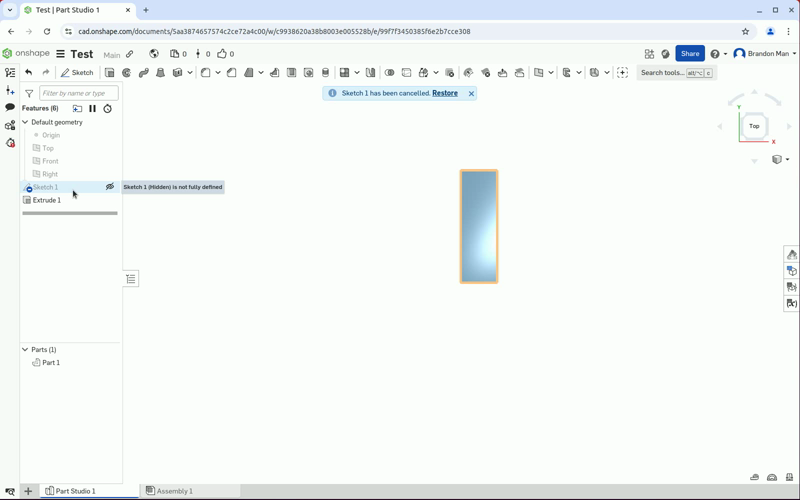
click(73, 189)
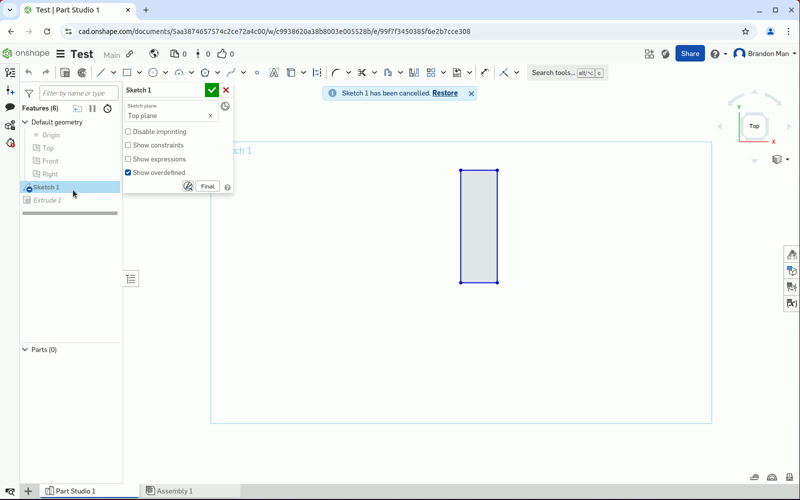
mouse_move(229, 92)
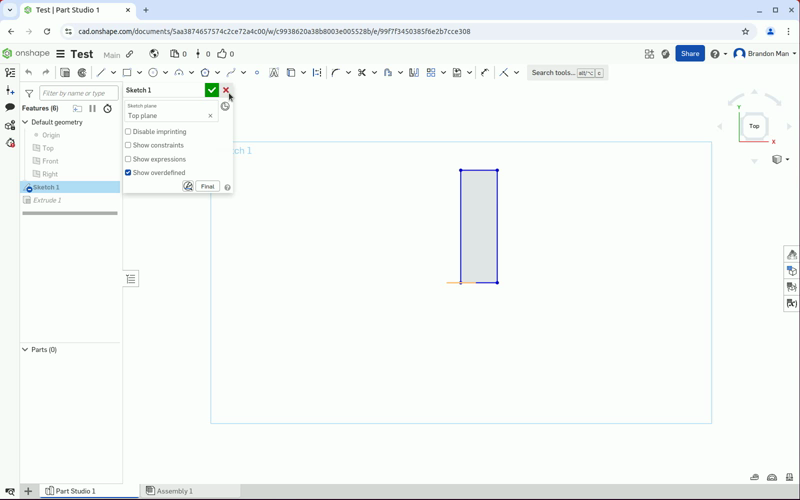
click(229, 92)
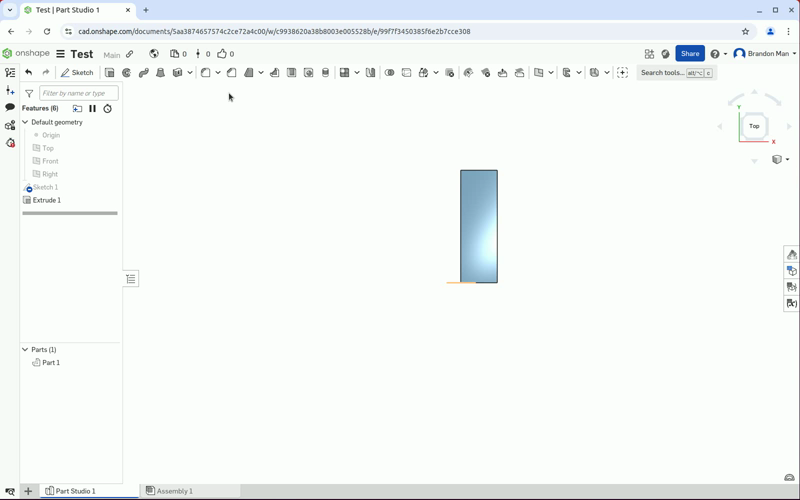
mouse_move(73, 352)
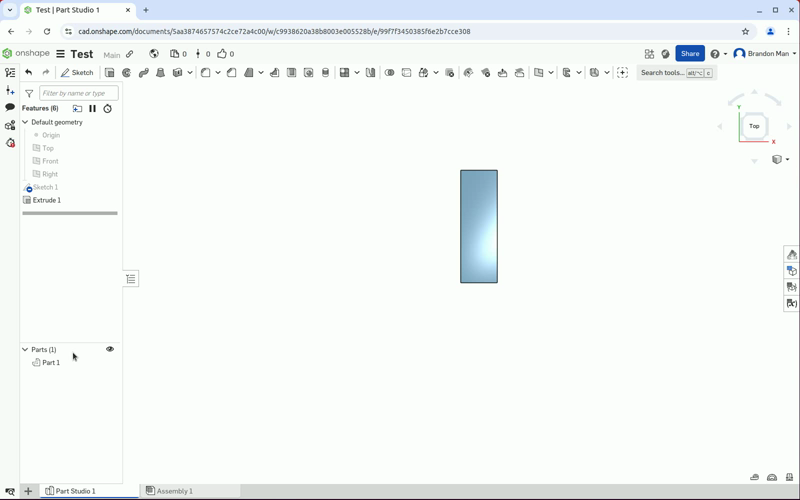
key(y)
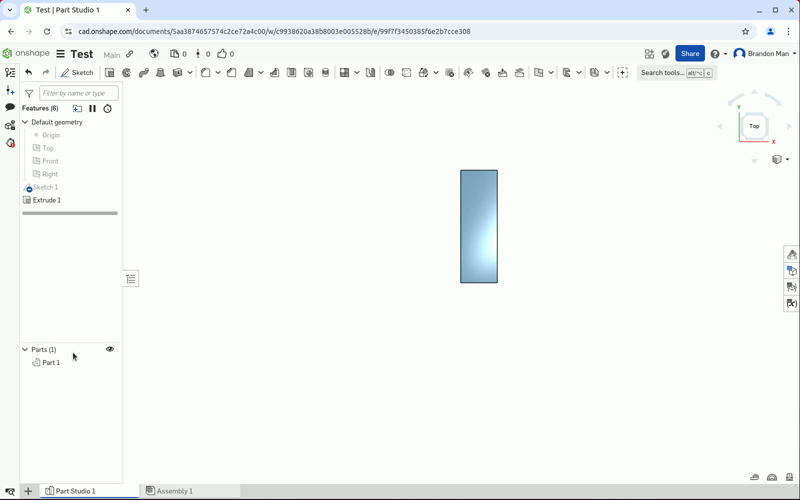
key(shift+p)
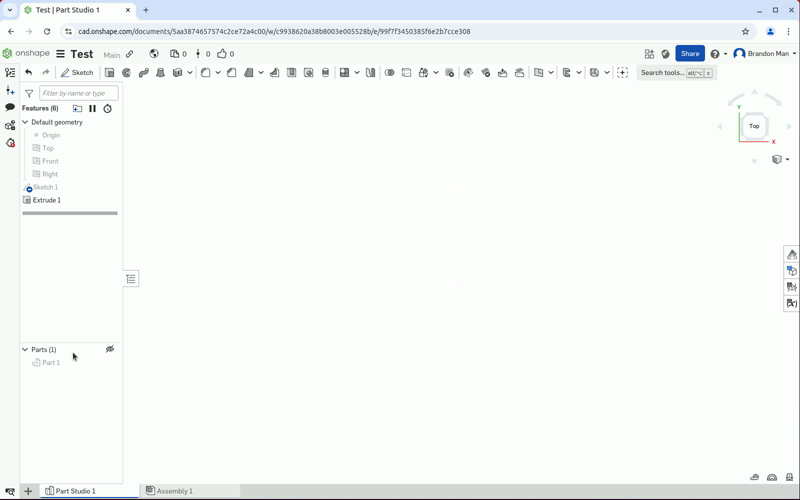
key(space)
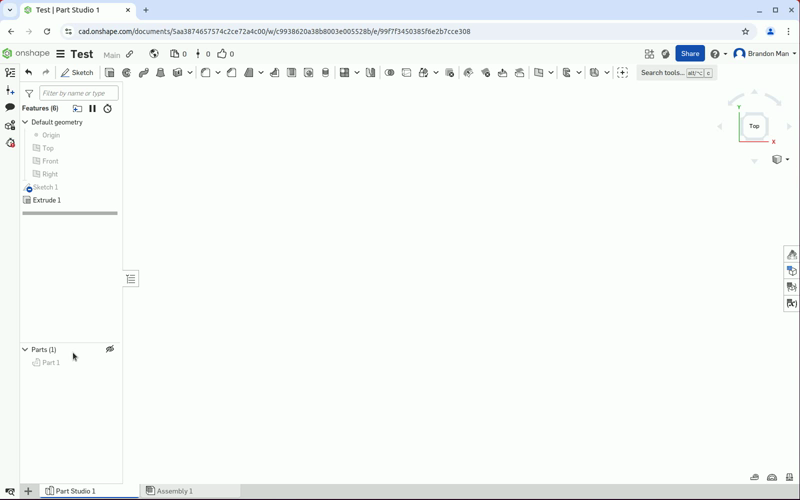
key_down(shift)
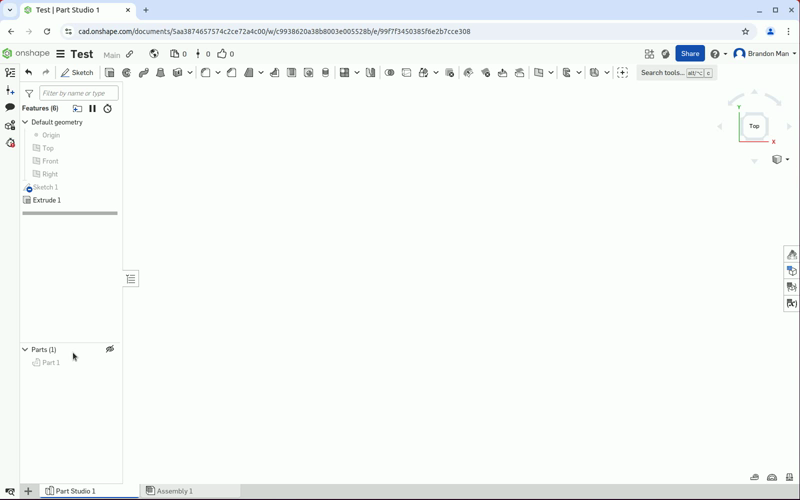
key(up)
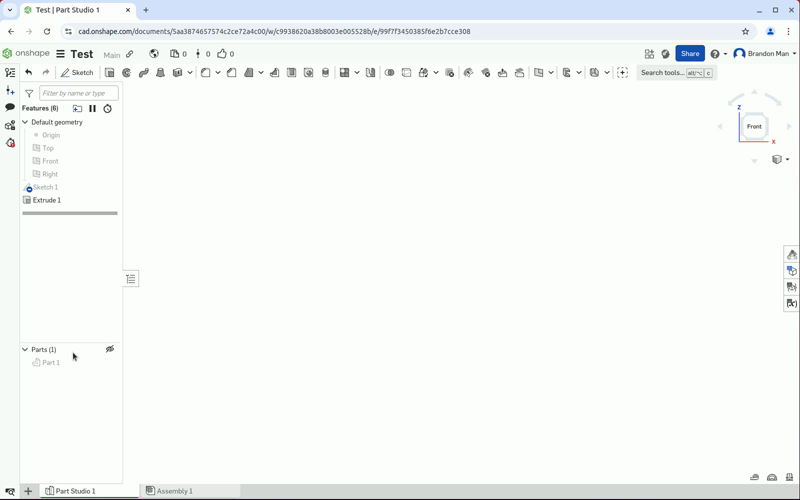
key_up(shift)
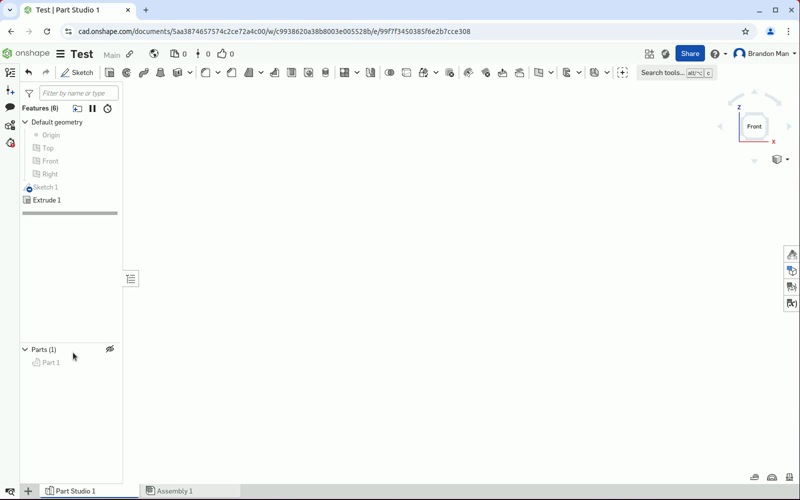
mouse_move(73, 352)
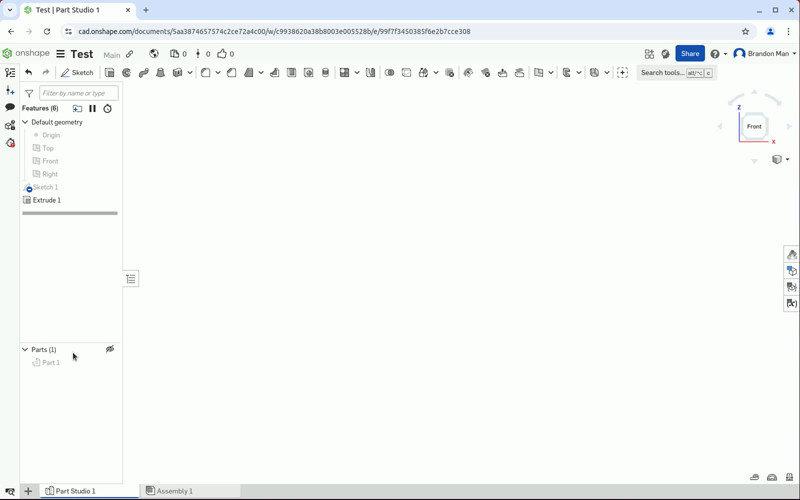
key(shift+y)
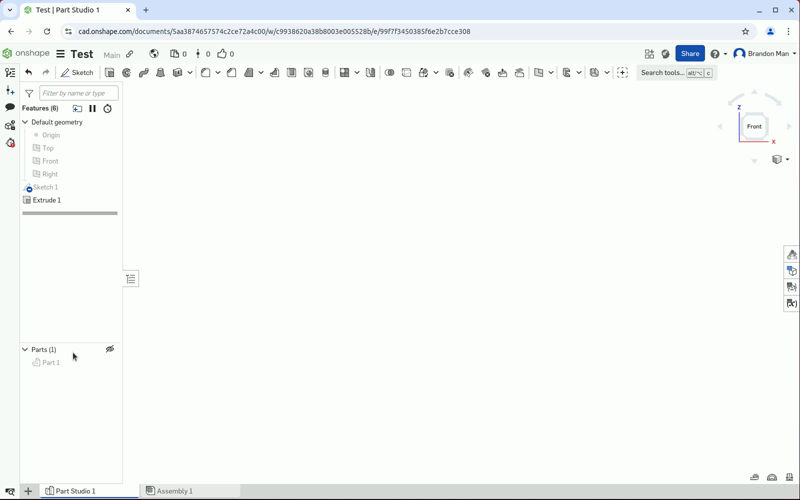
key(shift+s)
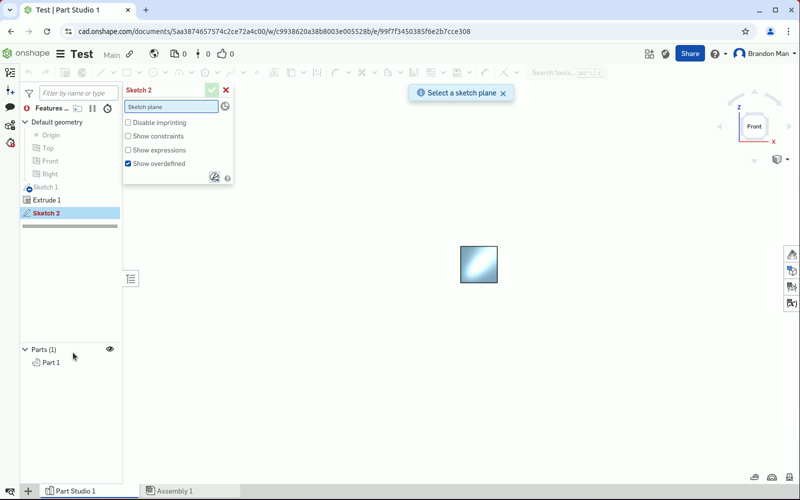
mouse_move(73, 163)
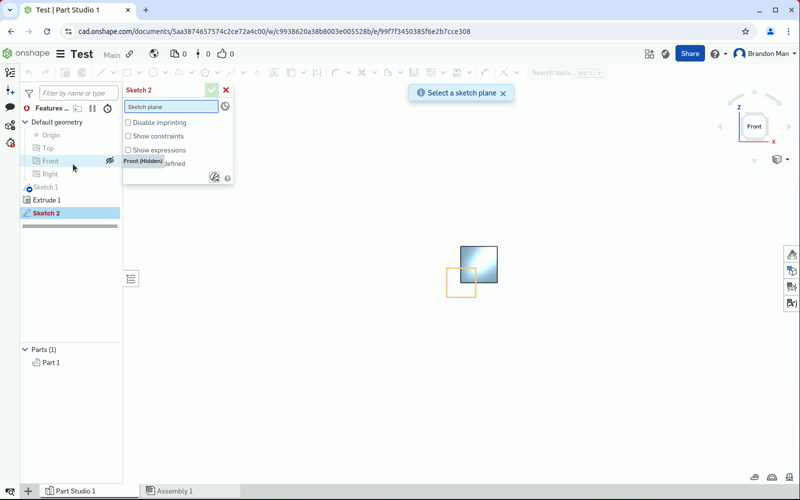
click(73, 163)
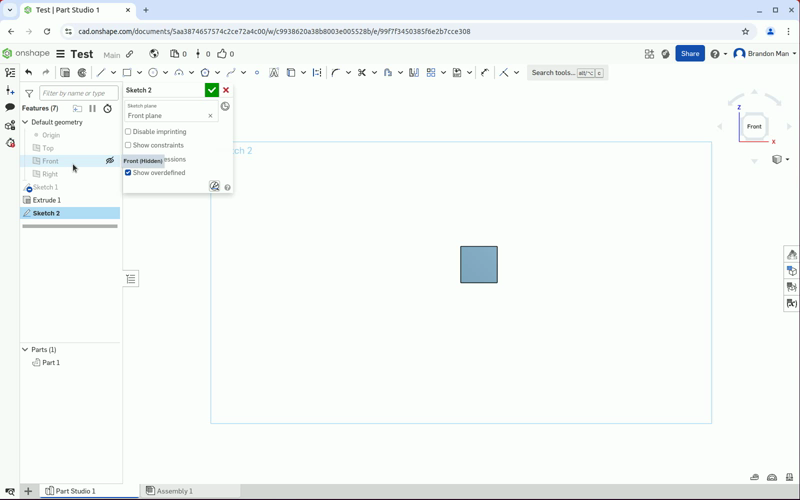
mouse_move(73, 352)
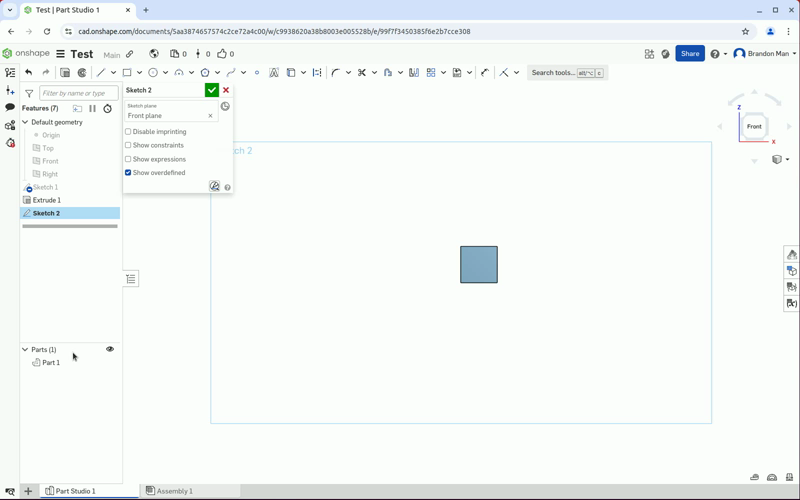
key(y)
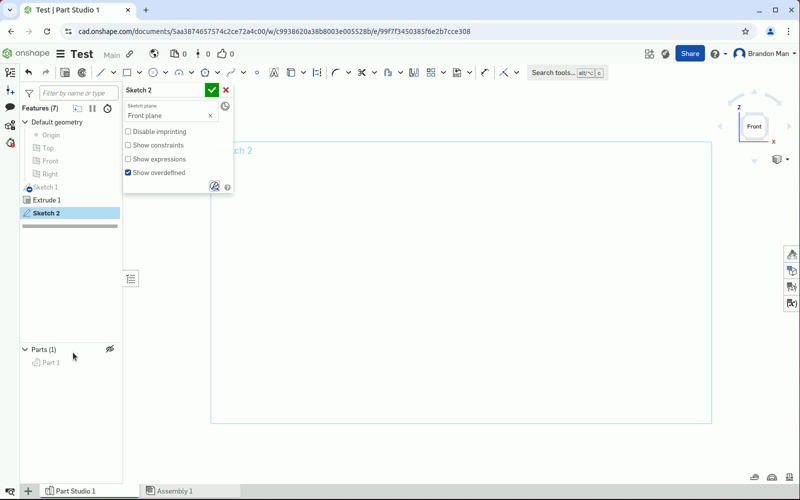
key(l)
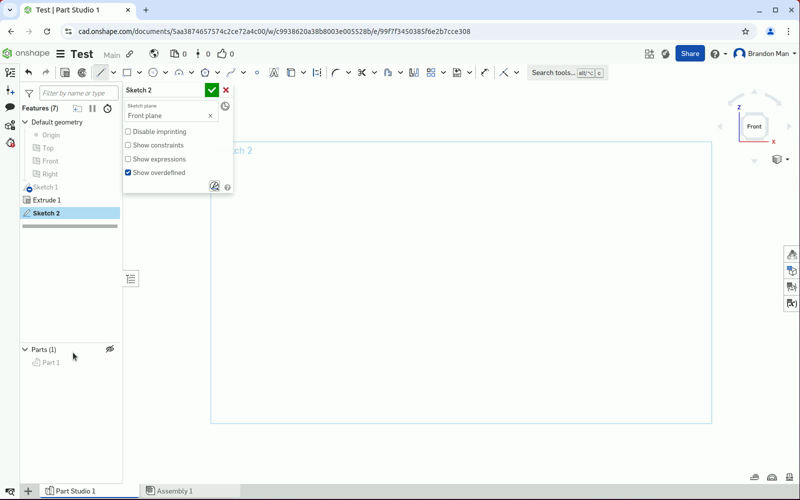
key_down(shift)
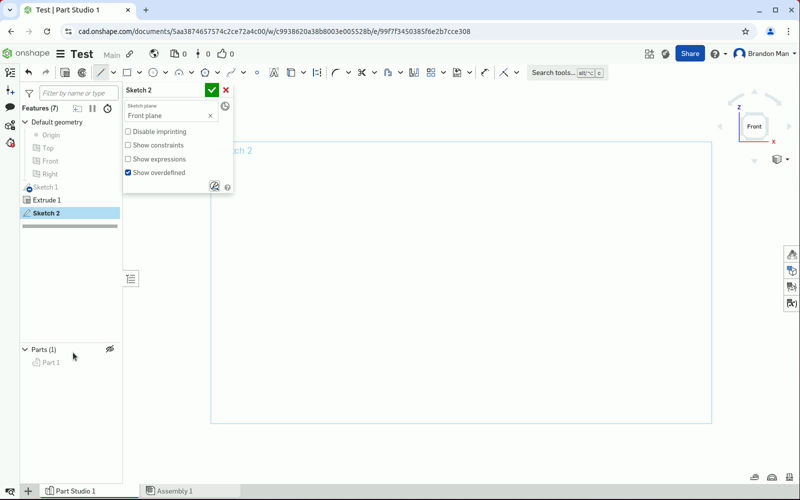
mouse_move(473, 270)
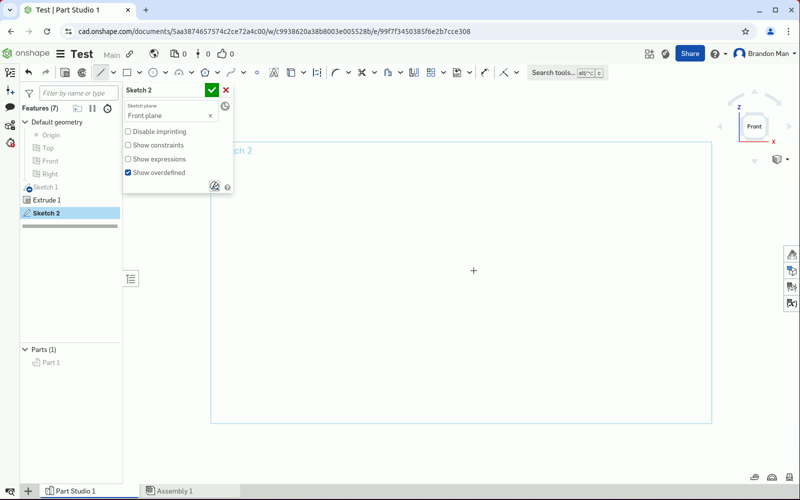
click(473, 270)
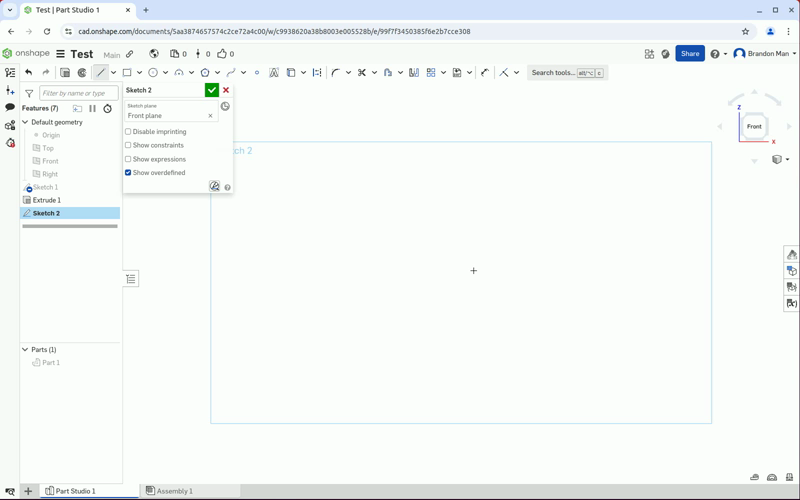
key_up(shift)
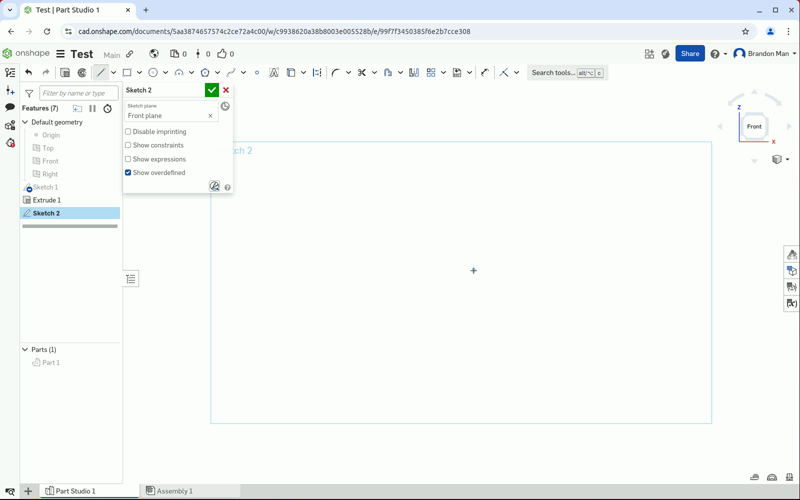
key_down(shift)
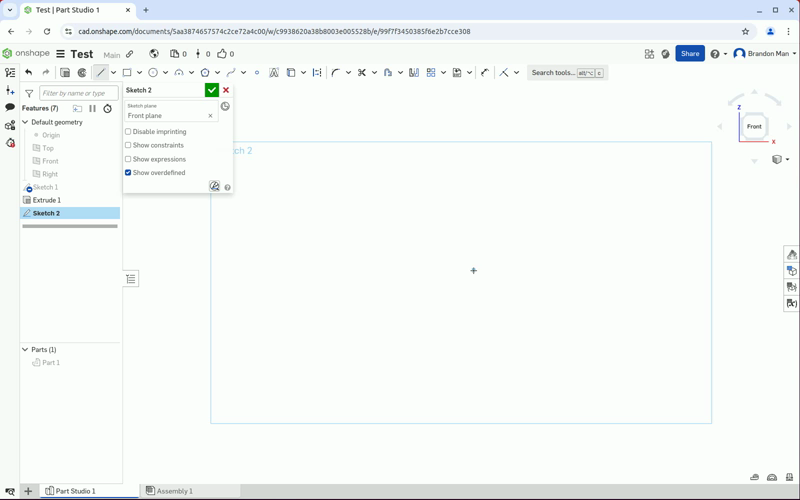
mouse_move(503, 270)
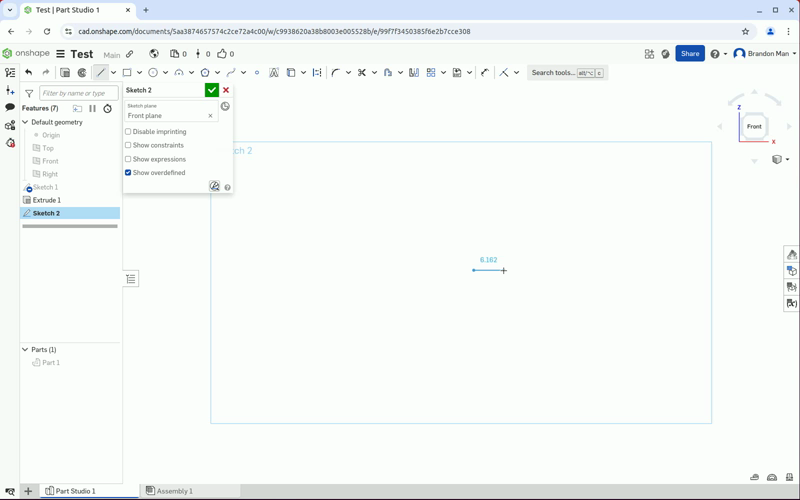
mouse_move(485, 270)
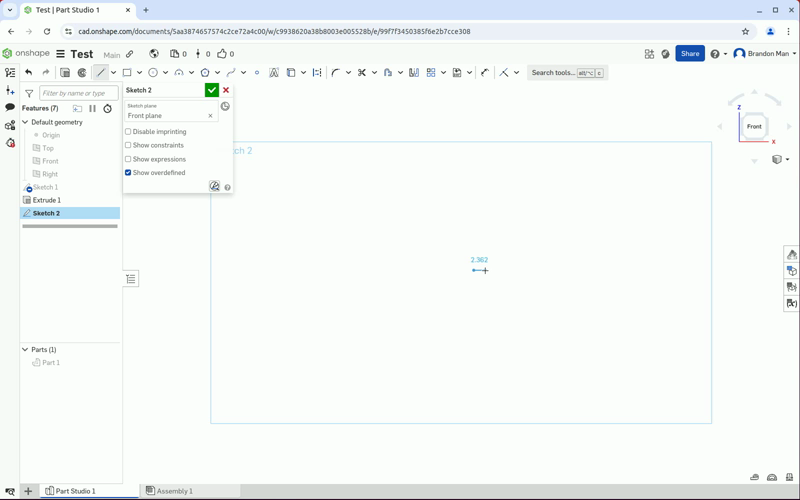
click(485, 270)
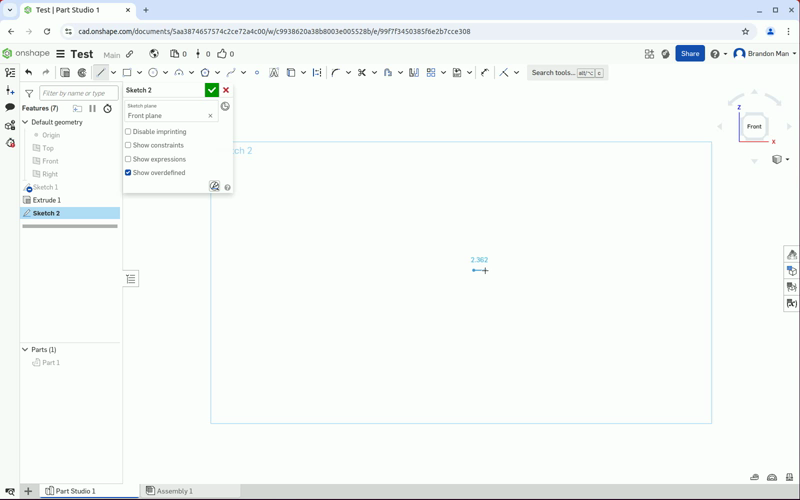
key_up(shift)
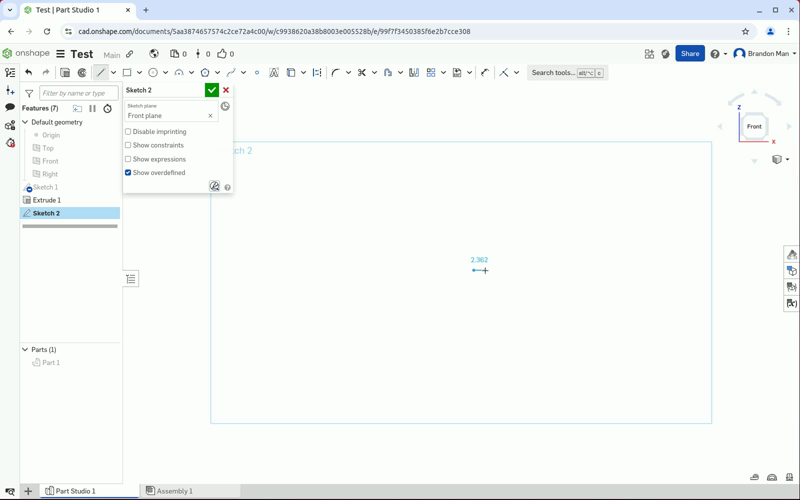
key_down(shift)
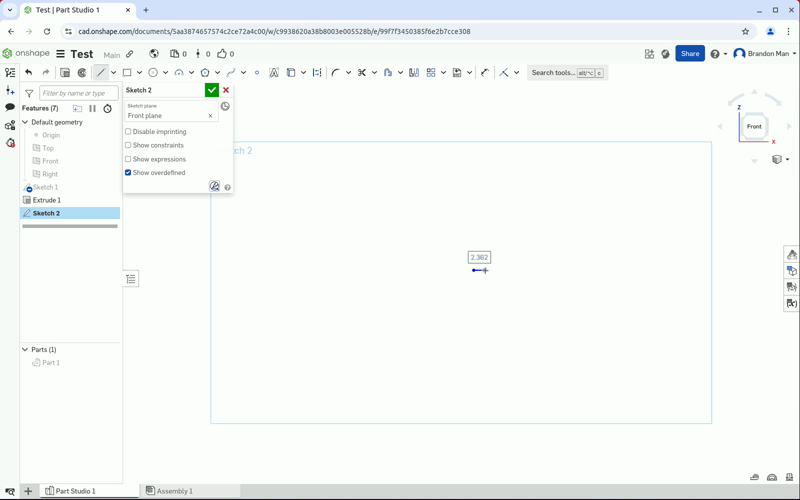
mouse_move(515, 270)
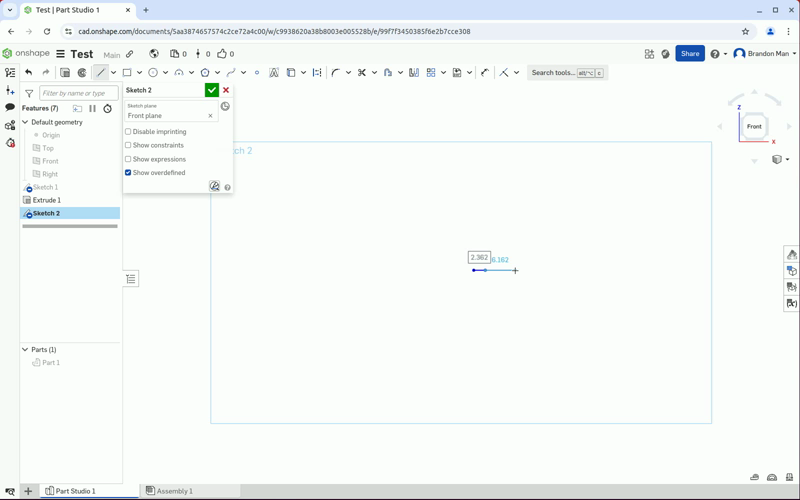
mouse_move(485, 258)
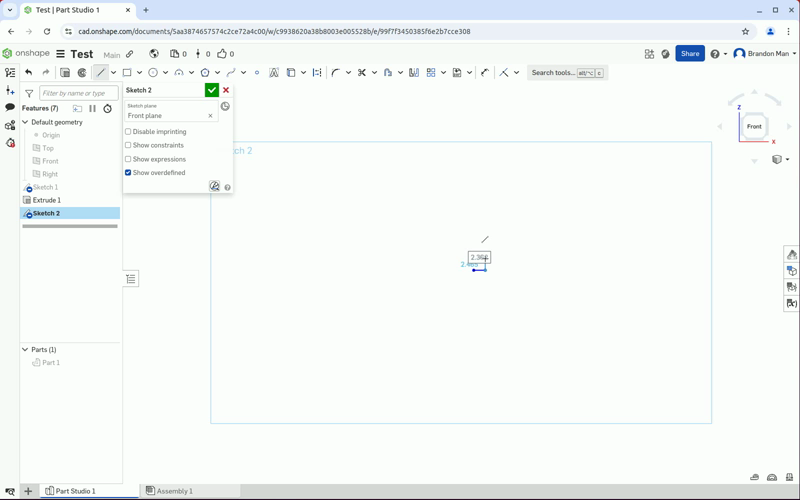
click(485, 258)
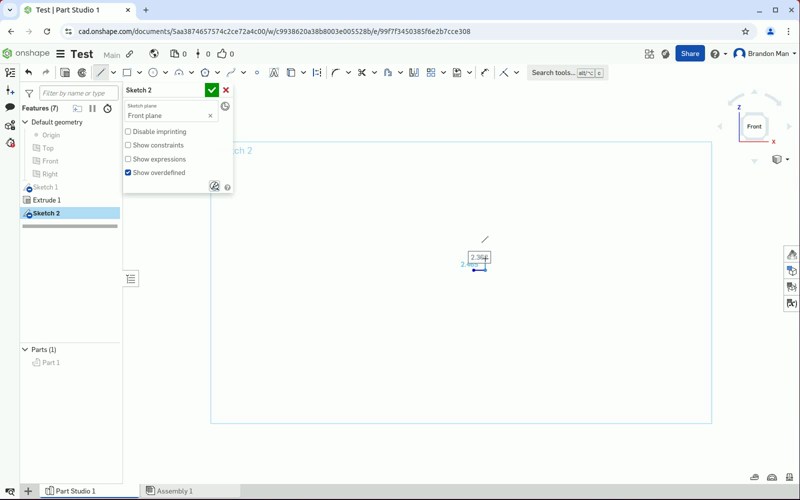
key_up(shift)
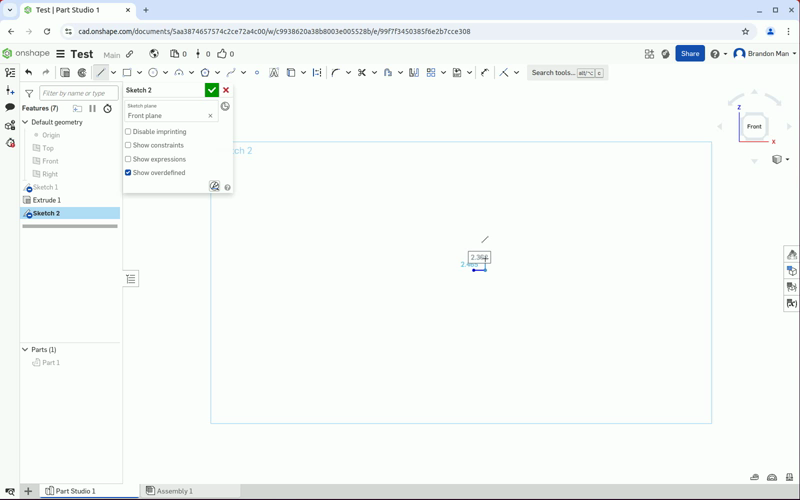
key_down(shift)
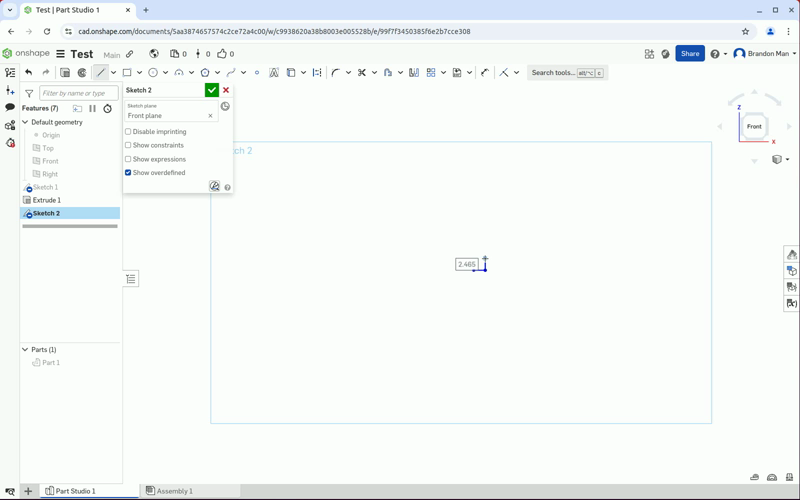
mouse_move(515, 258)
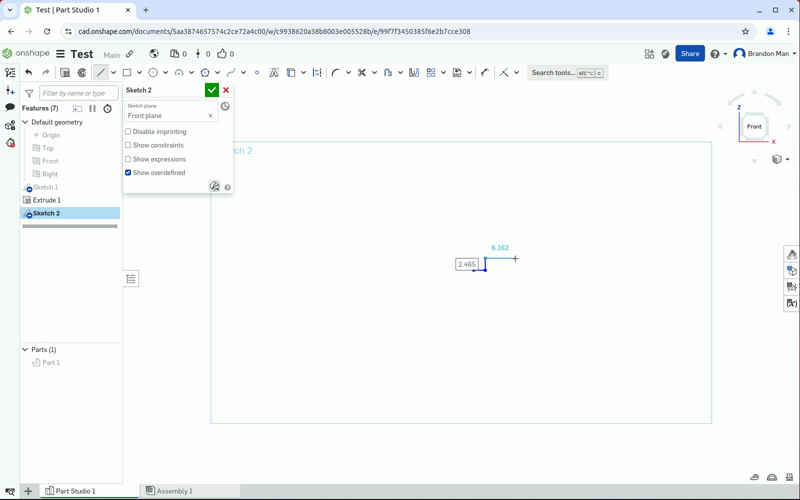
mouse_move(473, 258)
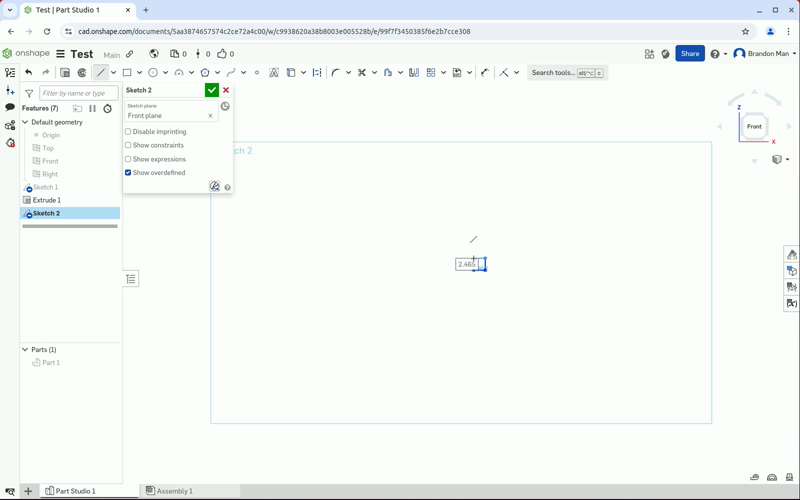
click(473, 258)
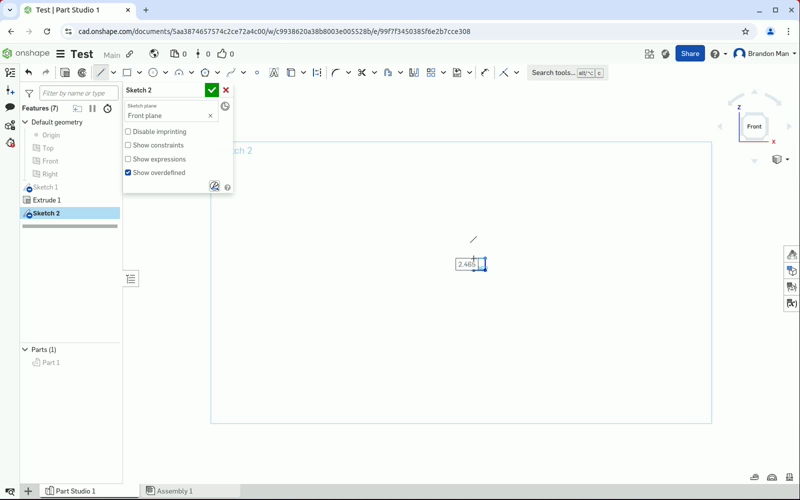
key_up(shift)
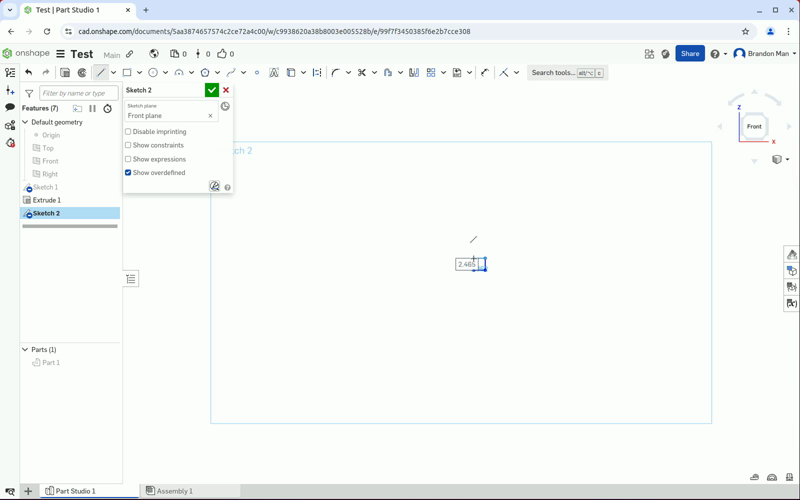
mouse_move(503, 258)
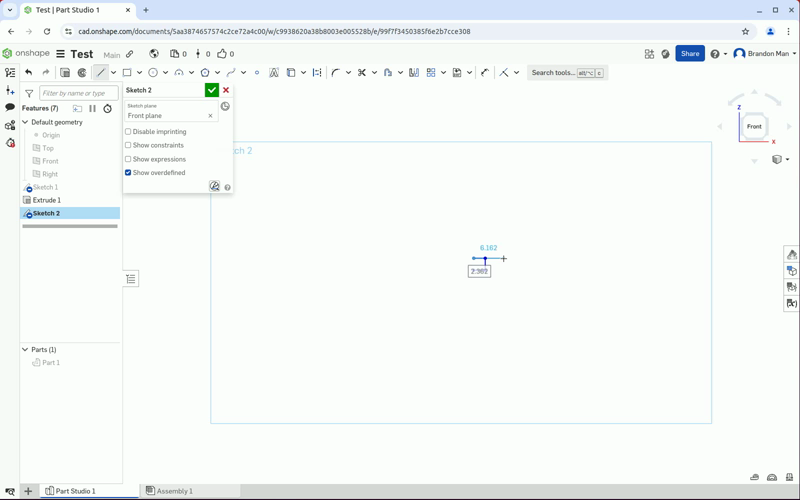
key_down(shift)
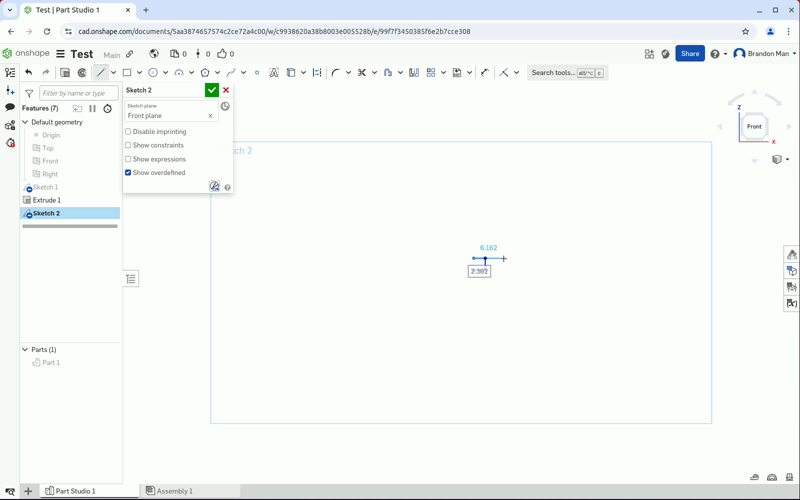
mouse_move(473, 270)
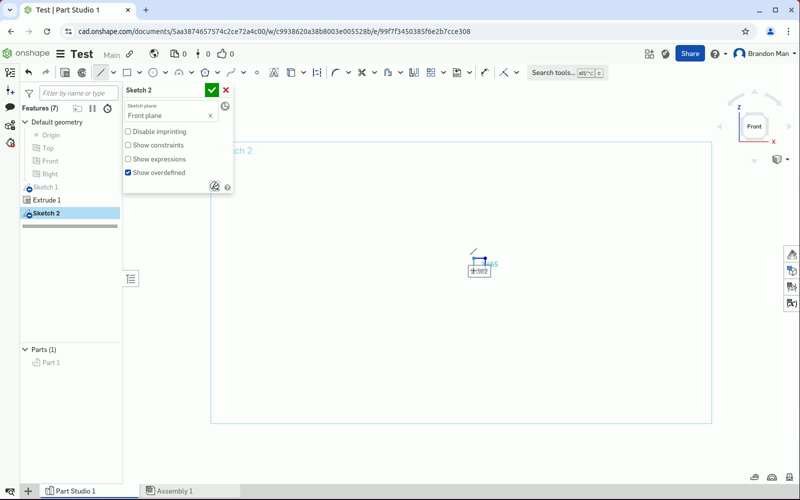
key_up(shift)
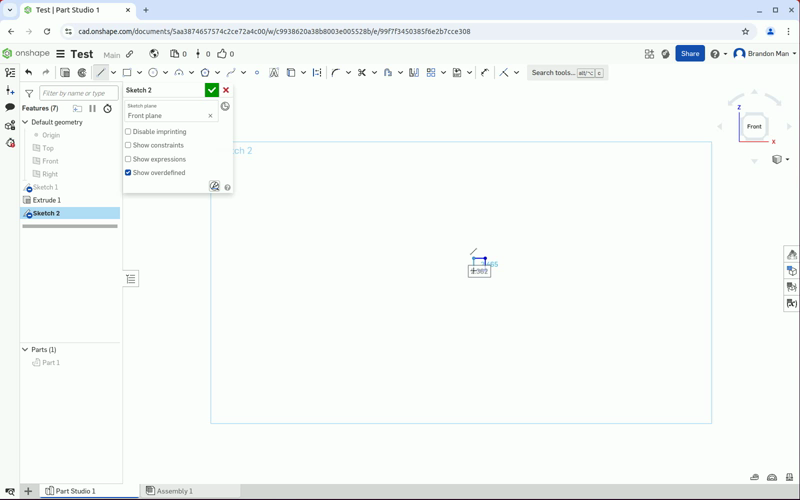
click(473, 270)
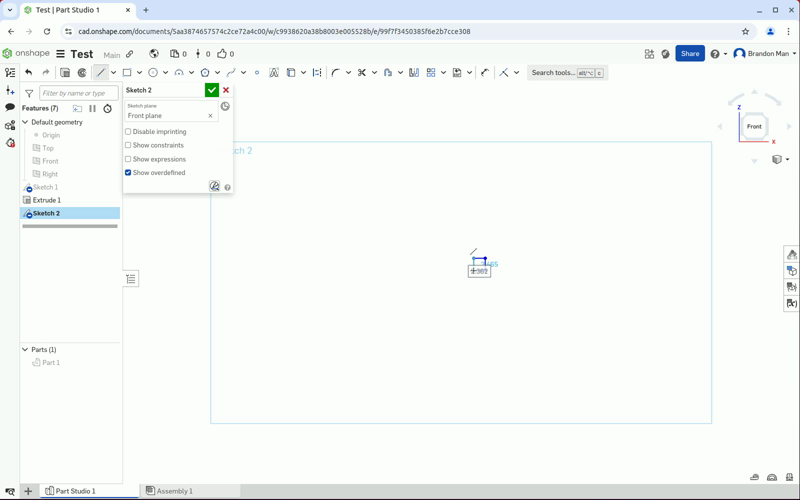
key(esc)
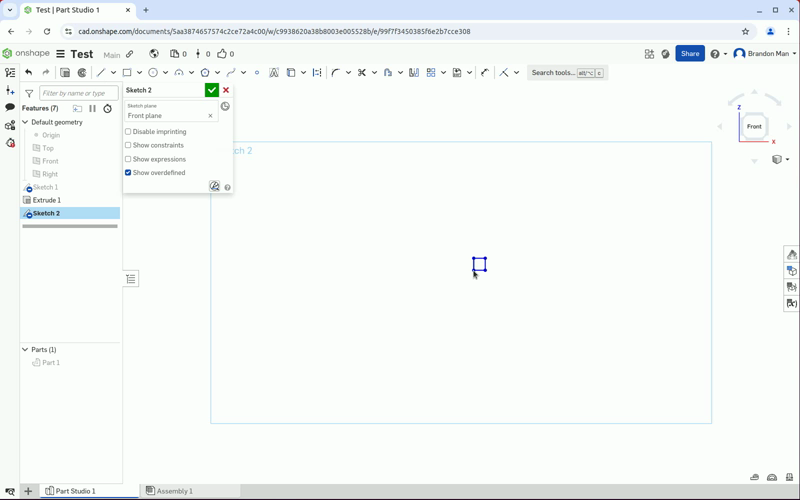
mouse_move(480, 267)
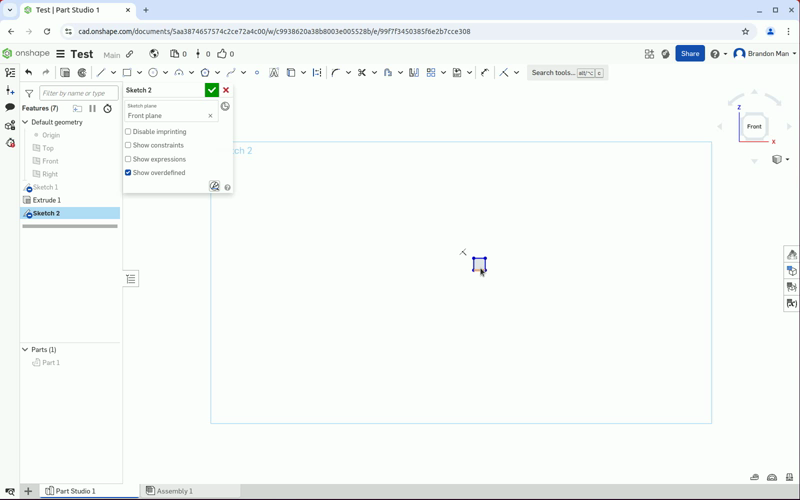
scroll(6)
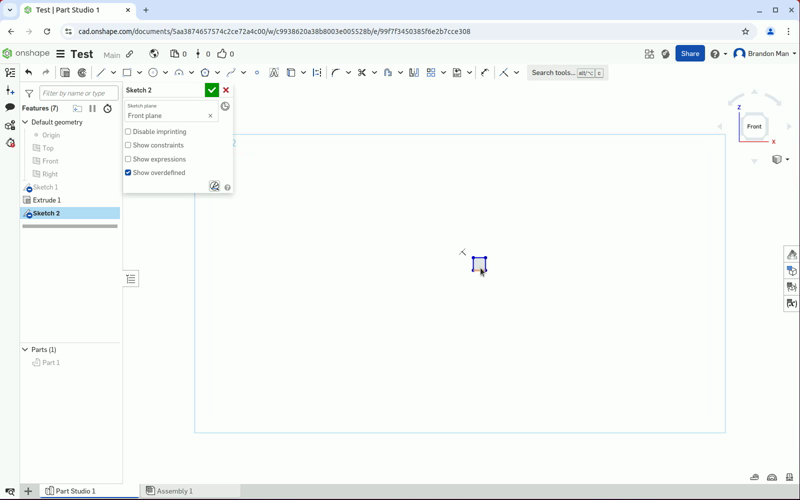
scroll(6)
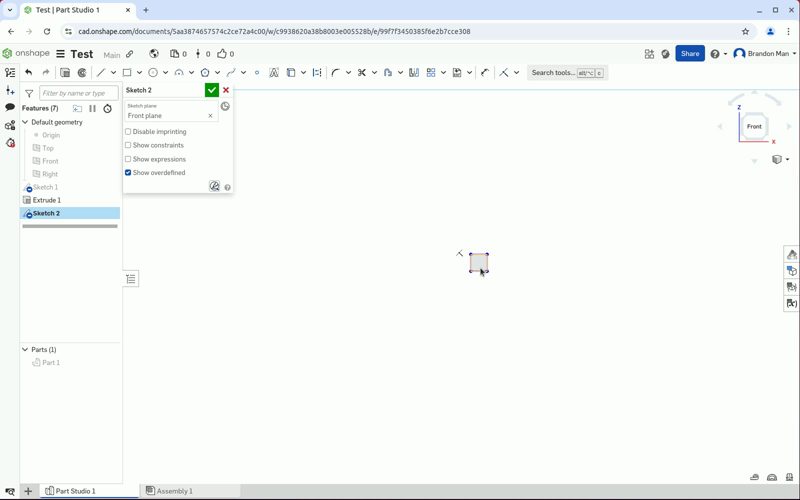
scroll(6)
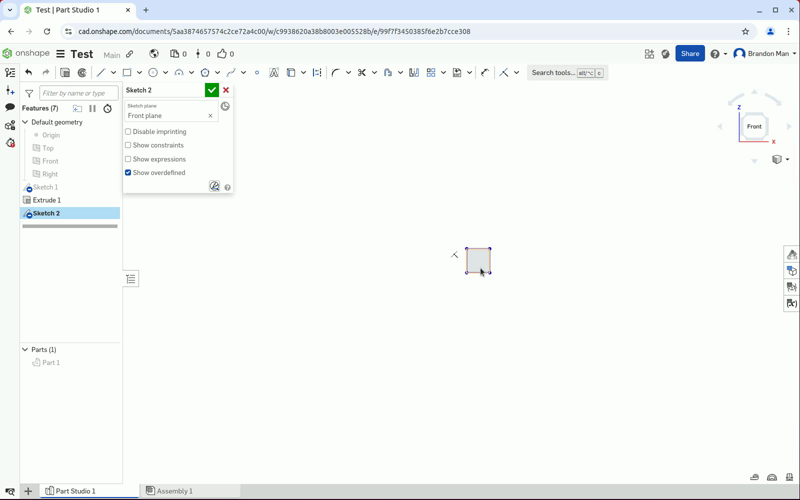
scroll(6)
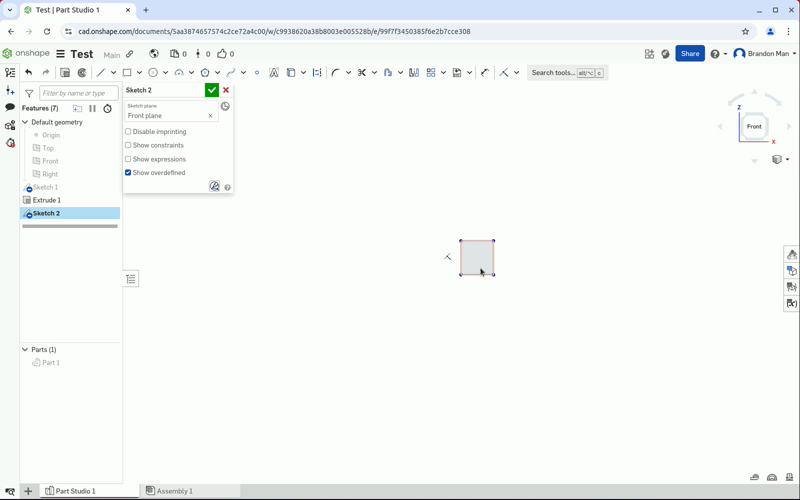
scroll(6)
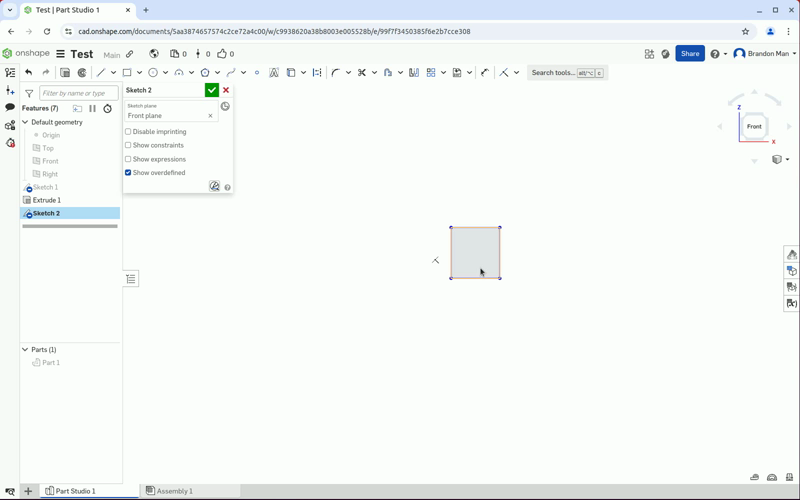
scroll(6)
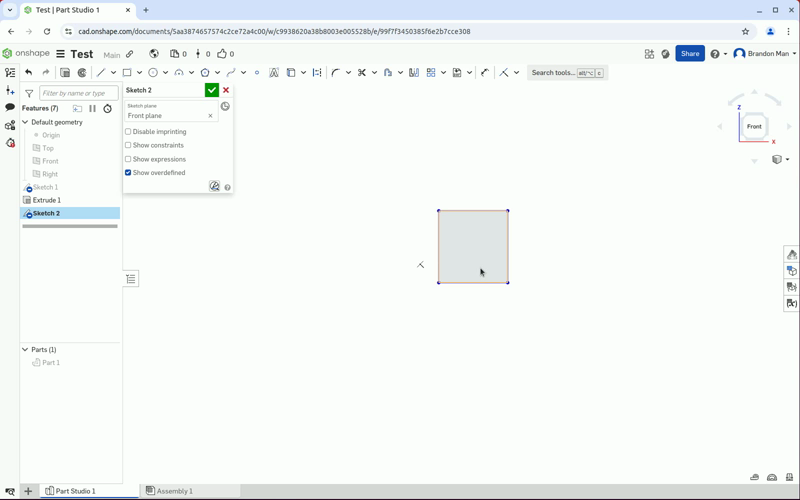
scroll(6)
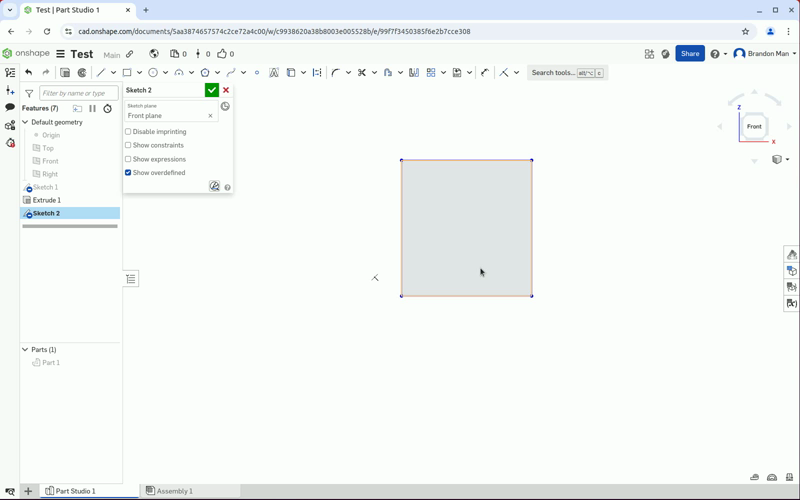
click(480, 267)
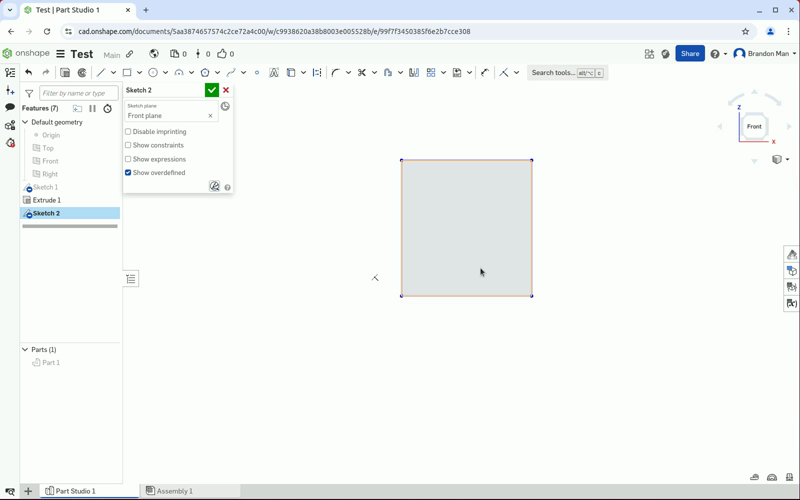
scroll(-6)
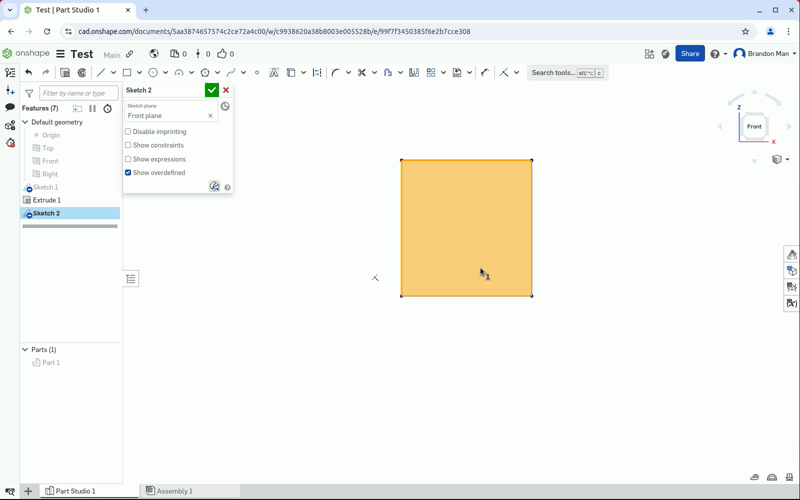
scroll(-6)
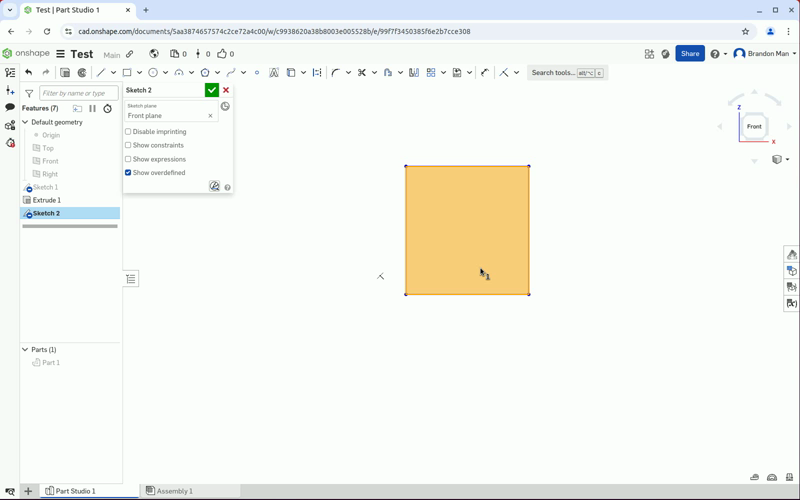
scroll(-6)
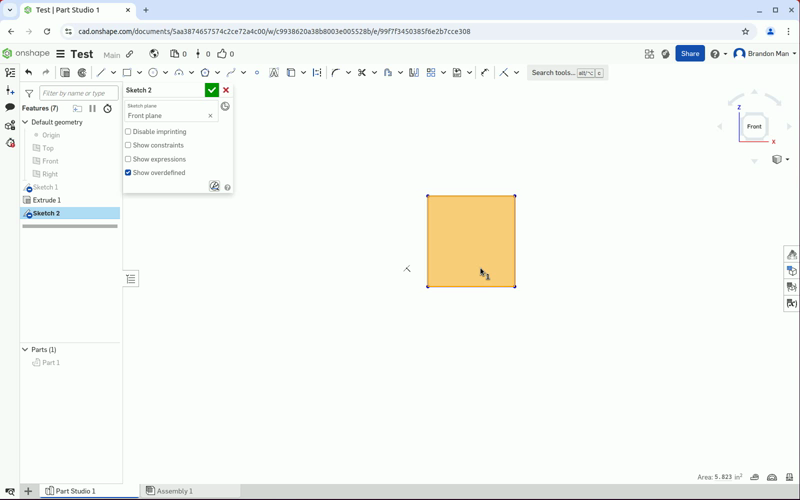
scroll(-6)
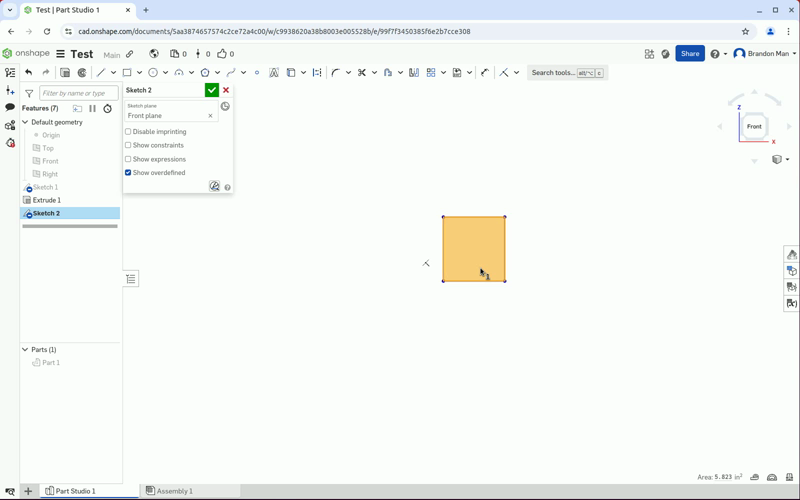
scroll(-6)
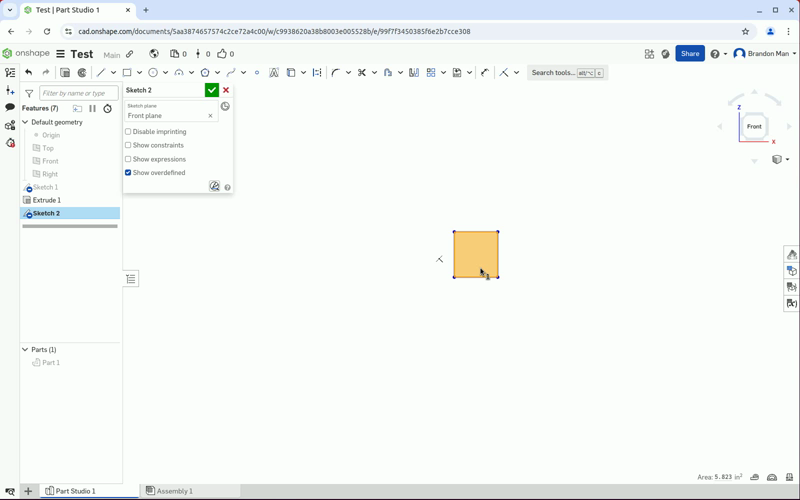
scroll(-6)
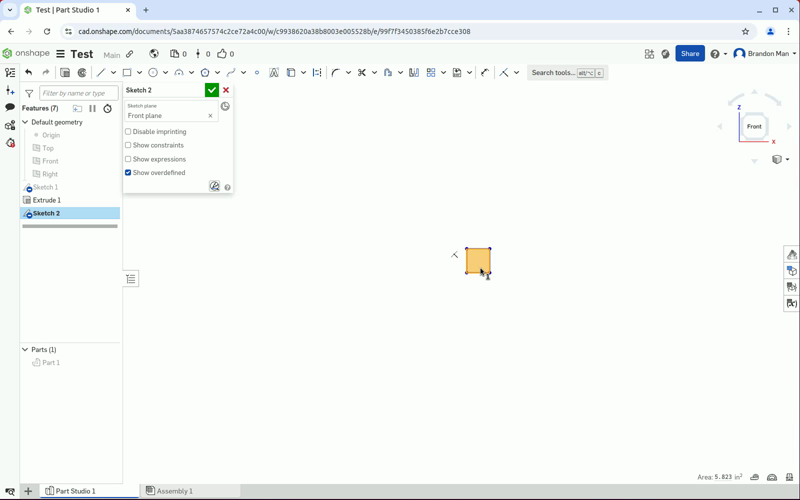
scroll(-6)
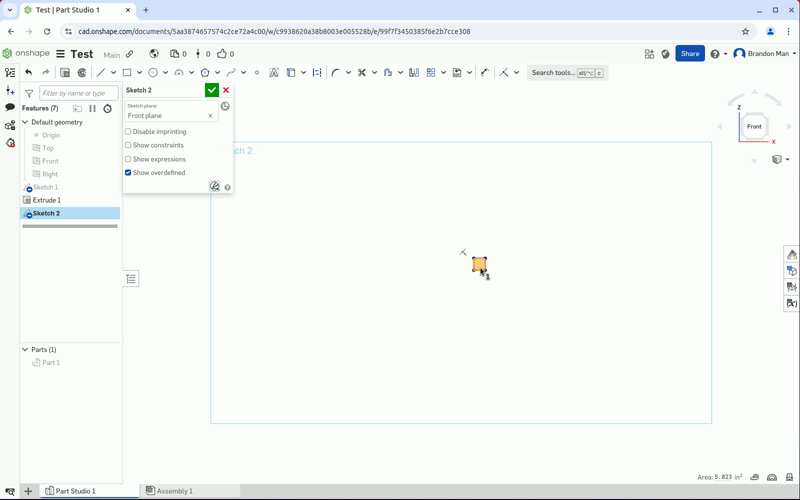
mouse_move(73, 352)
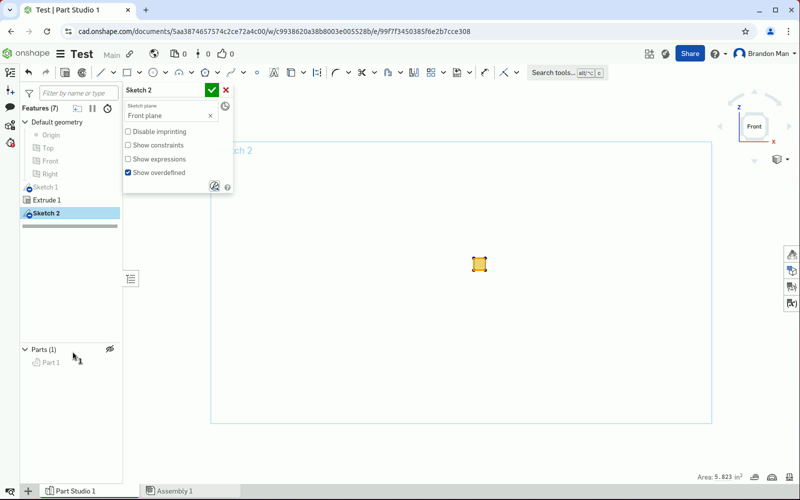
key(shift+y)
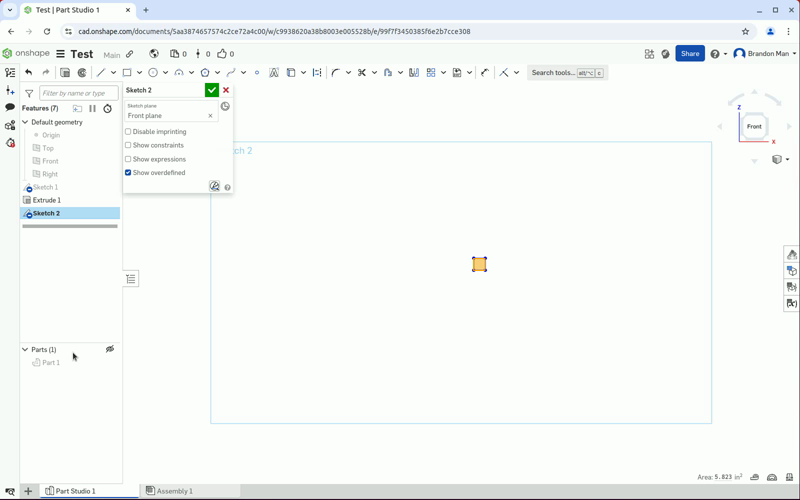
key(shift+e)
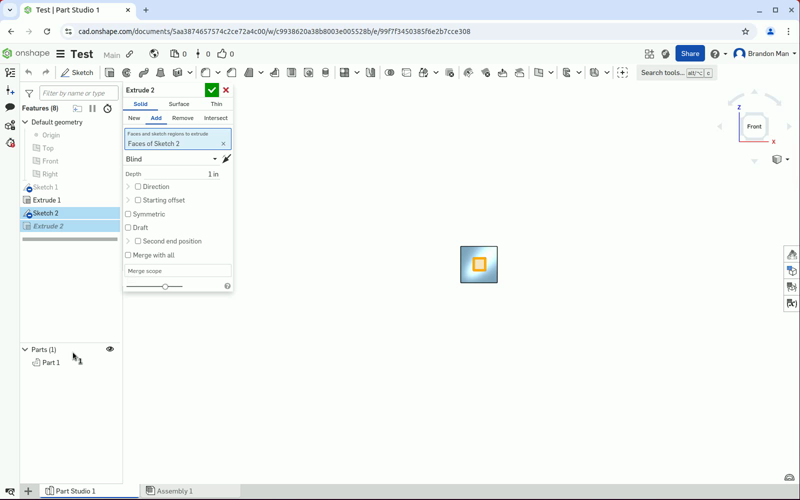
mouse_move(143, 106)
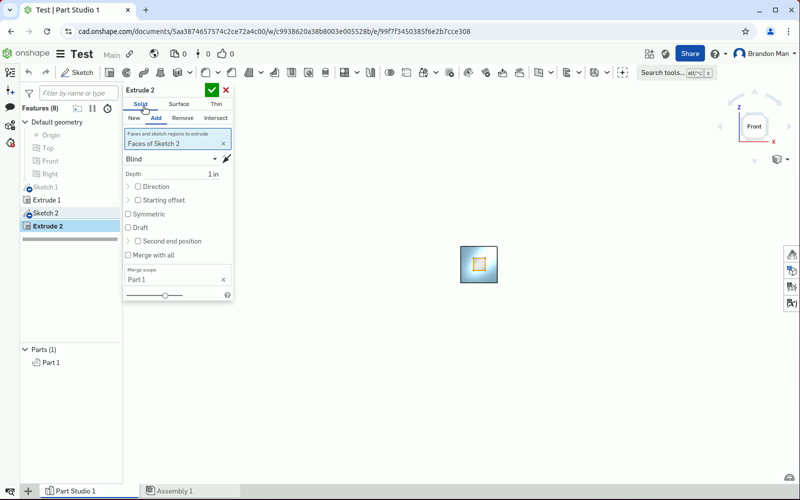
click(143, 106)
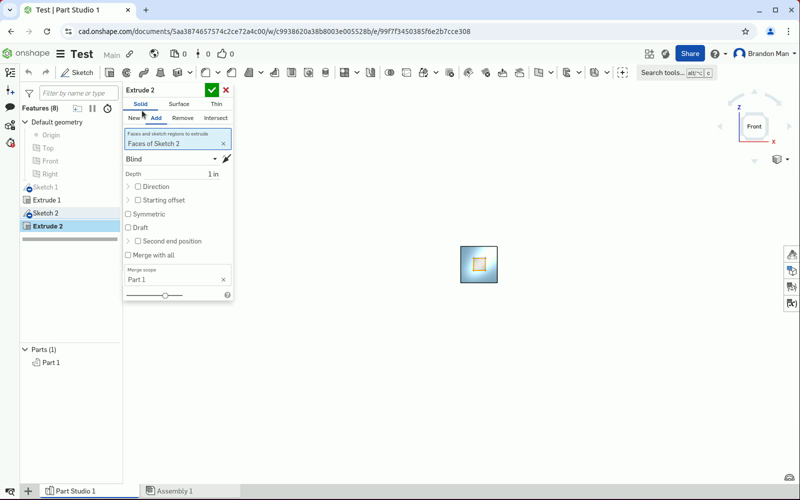
mouse_move(137, 120)
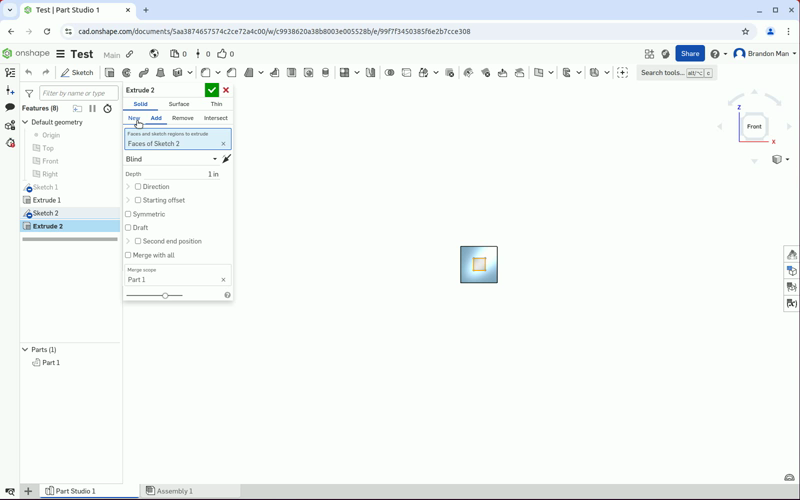
click(137, 120)
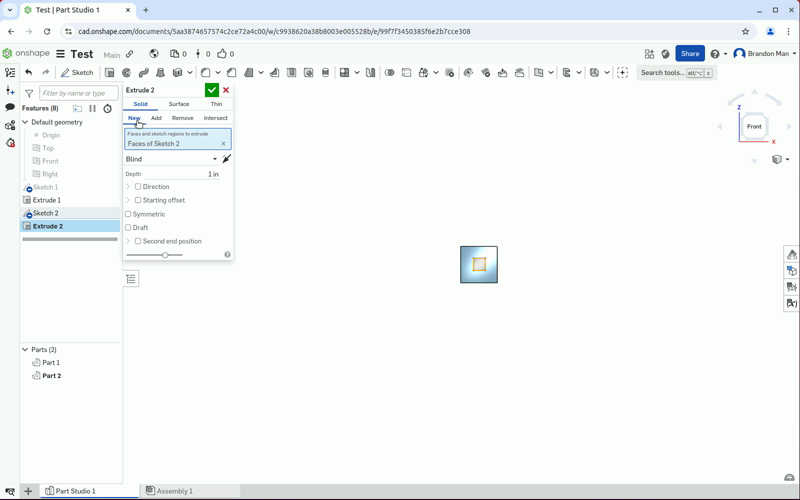
key(tab, 4)
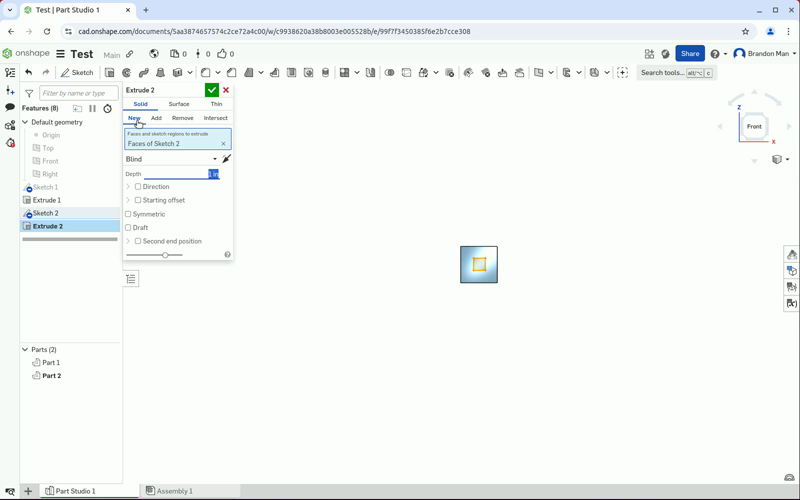
text(6.258)
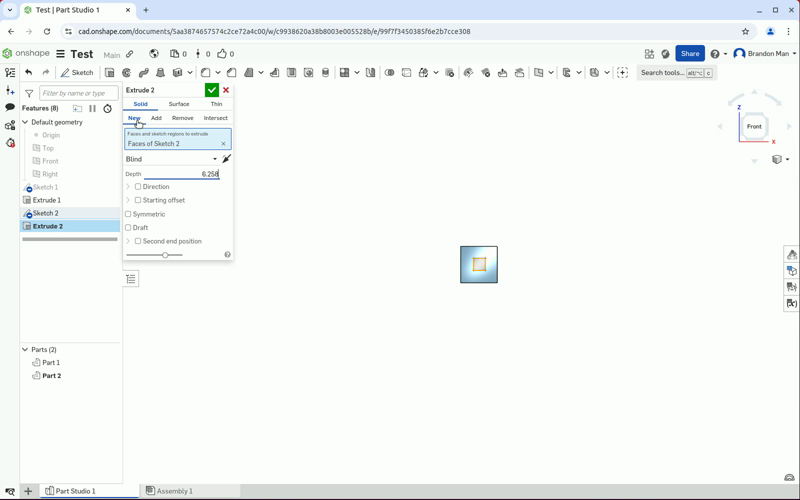
key(enter)
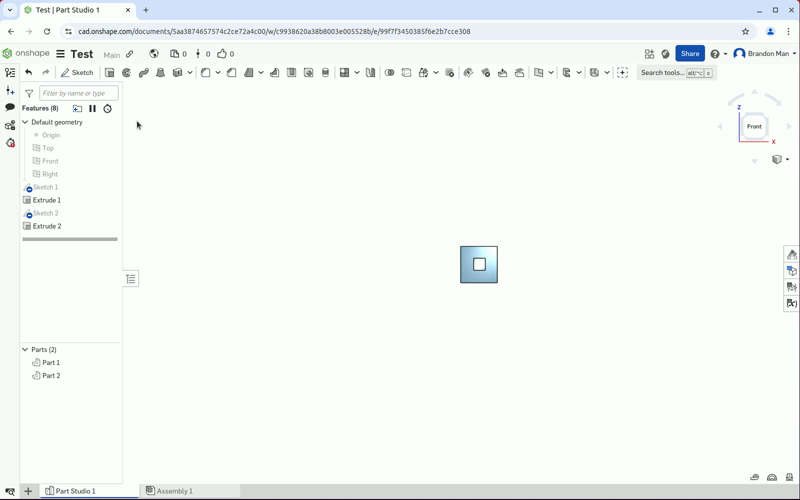
key(shift+h)
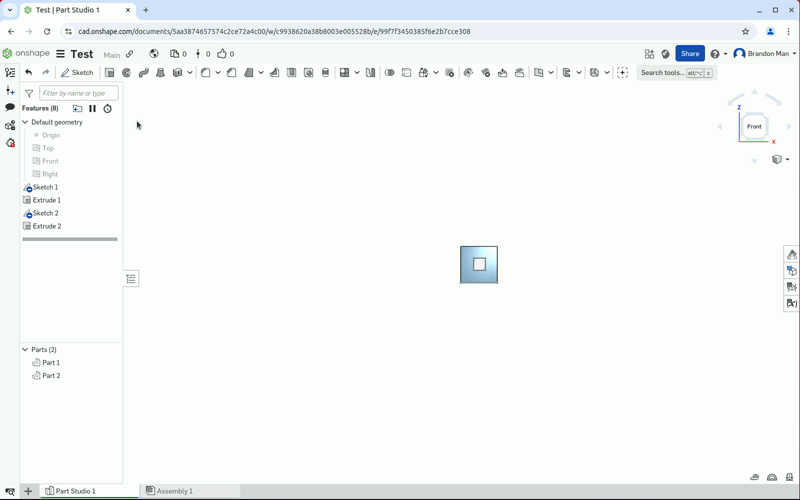
key(shift+h)
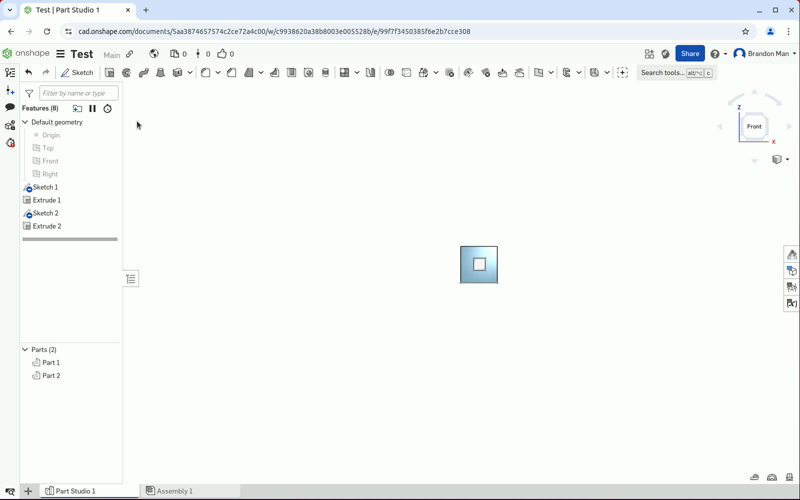
key(shift+7)
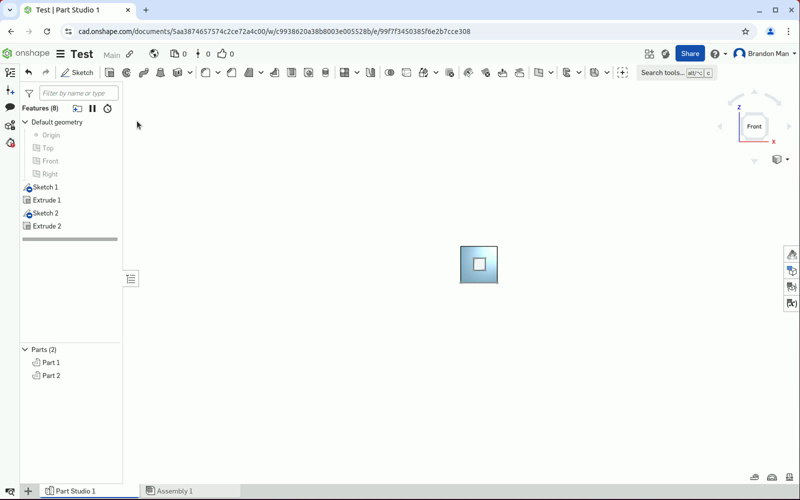
key(left, 2)
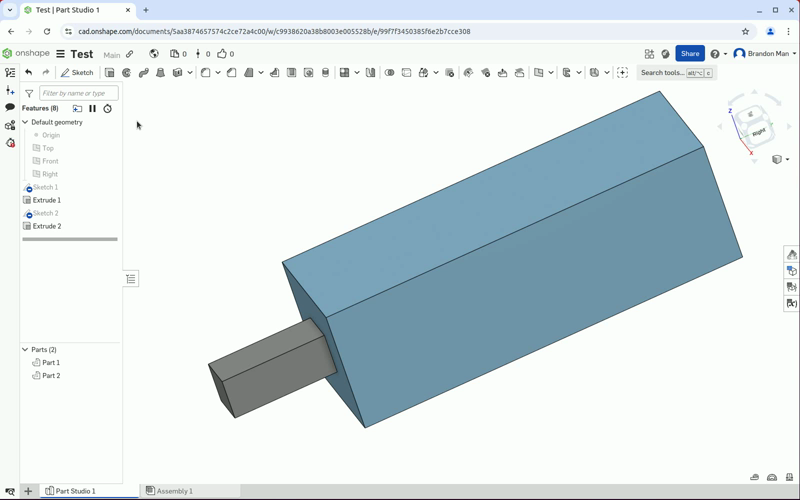
key(down, 2)
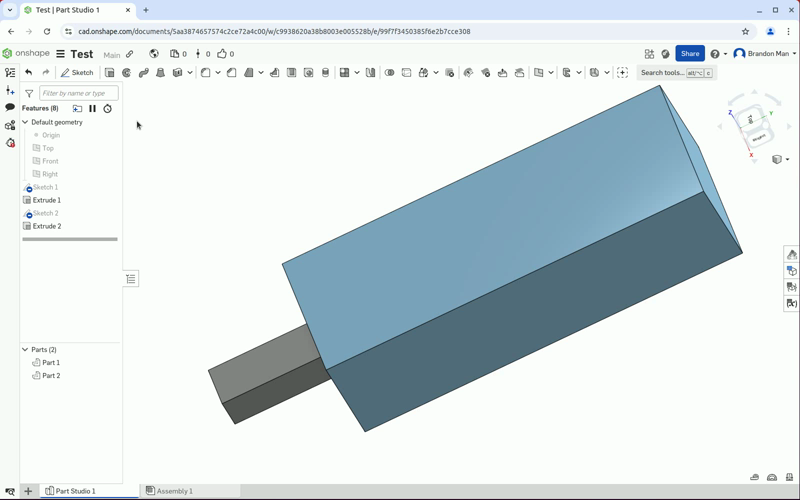
key(up, 2)
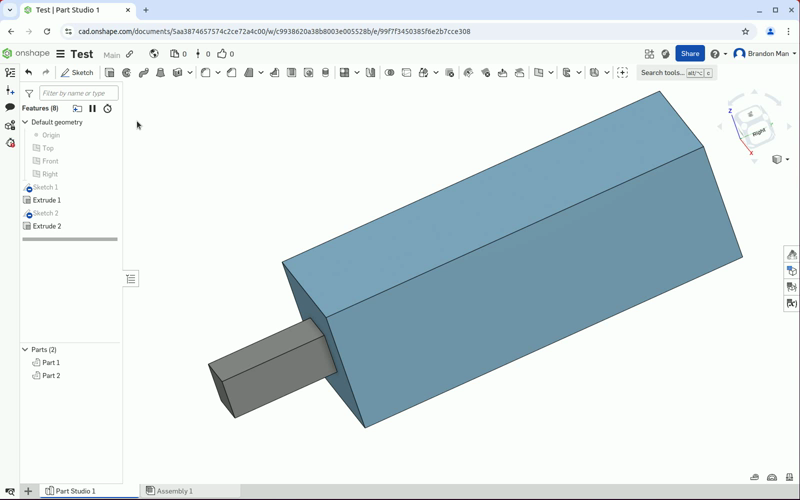
key(right, 2)
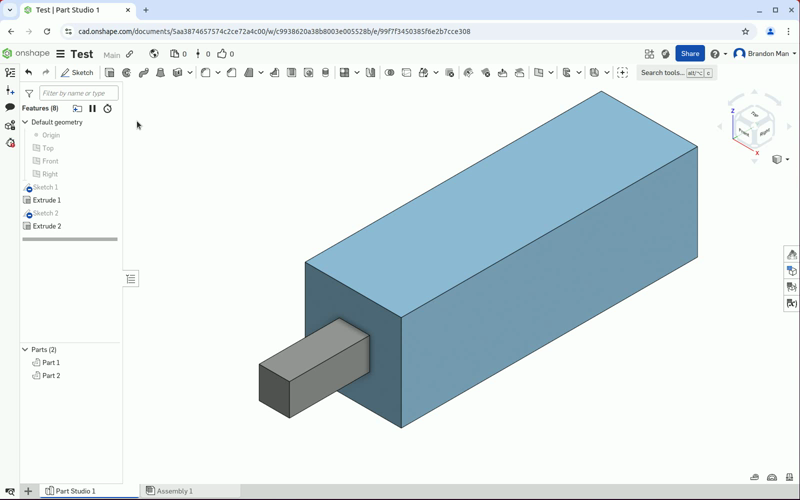
mouse_move(73, 189)
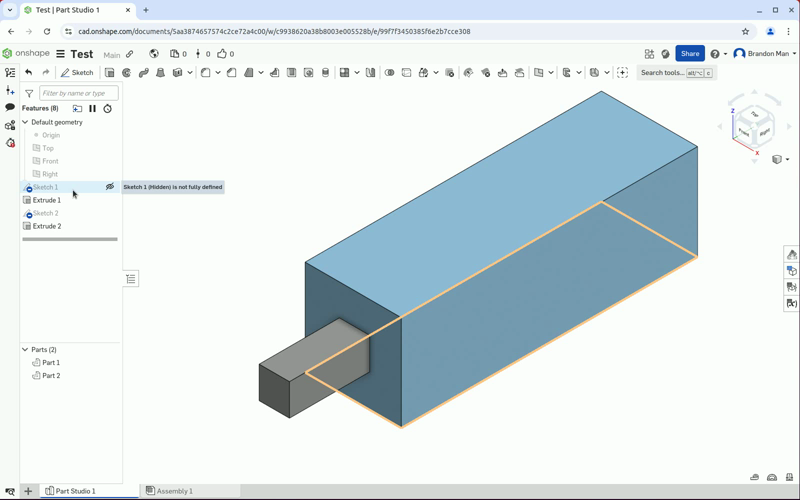
click(73, 189)